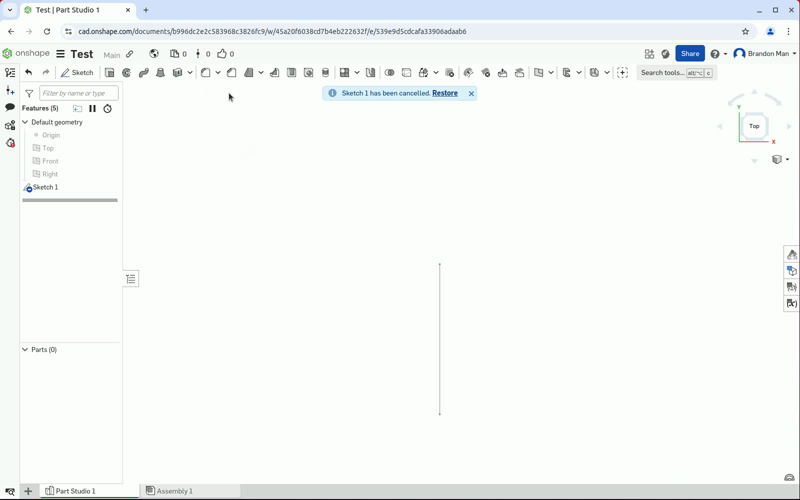
key(shift+h)
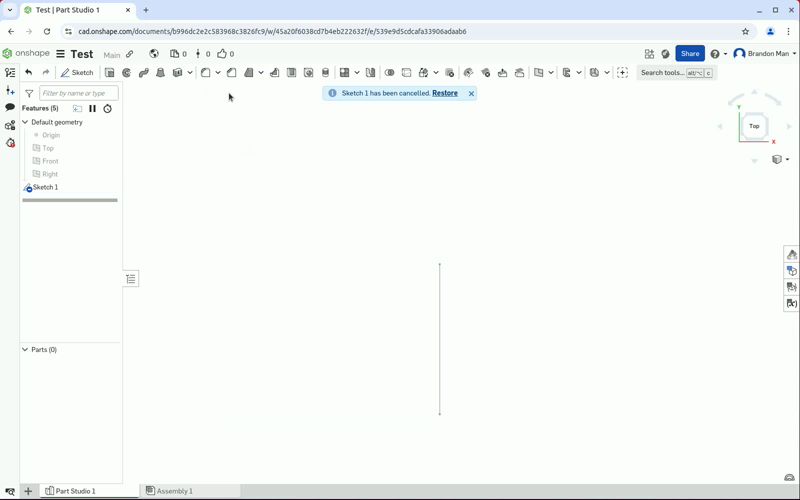
key(shift+s)
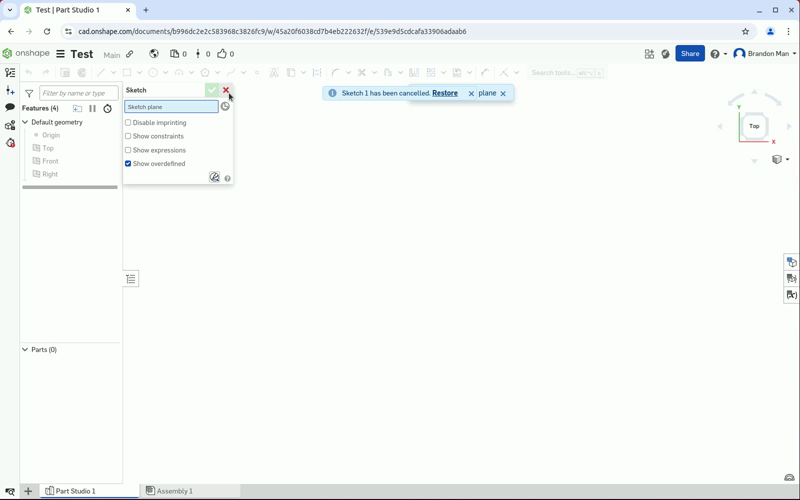
mouse_move(73, 150)
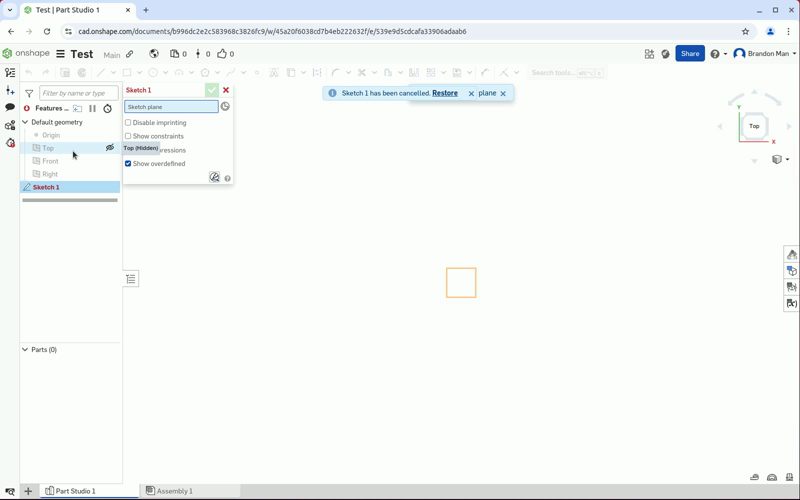
click(73, 150)
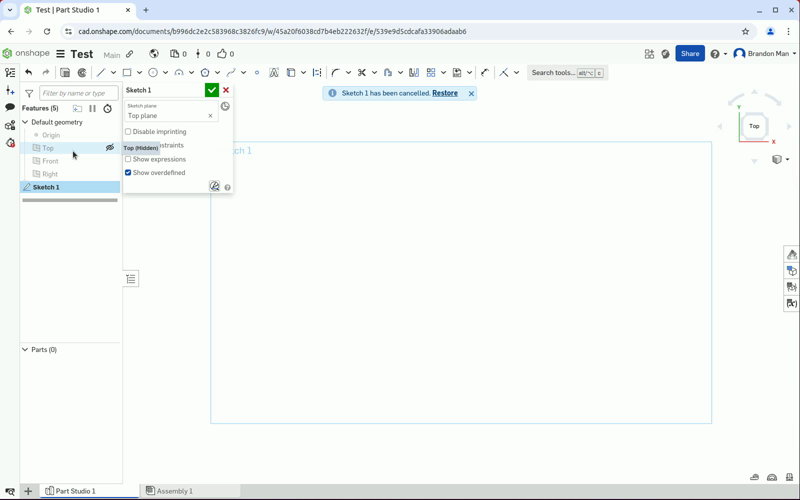
mouse_move(73, 352)
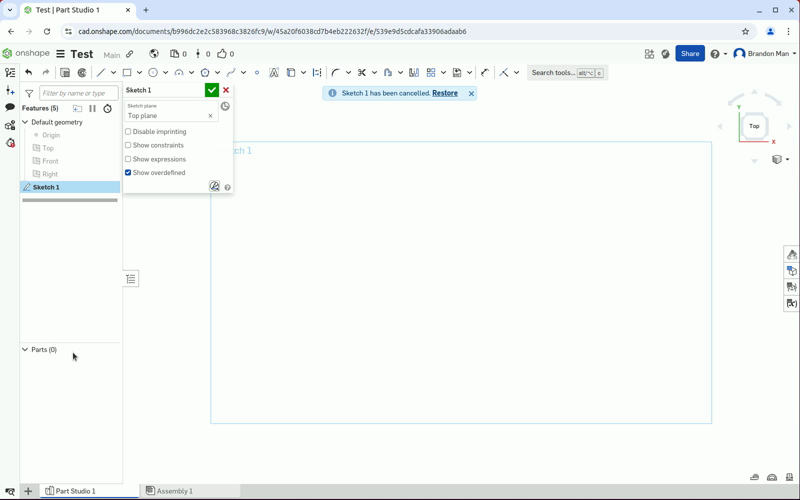
key(y)
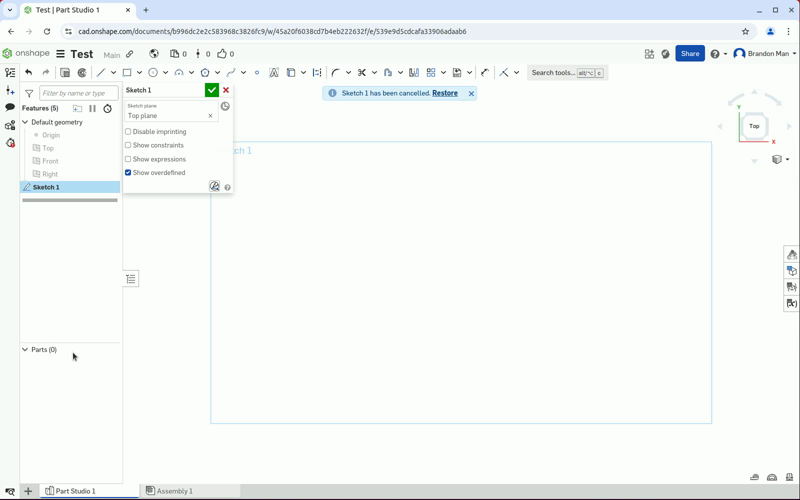
key(c)
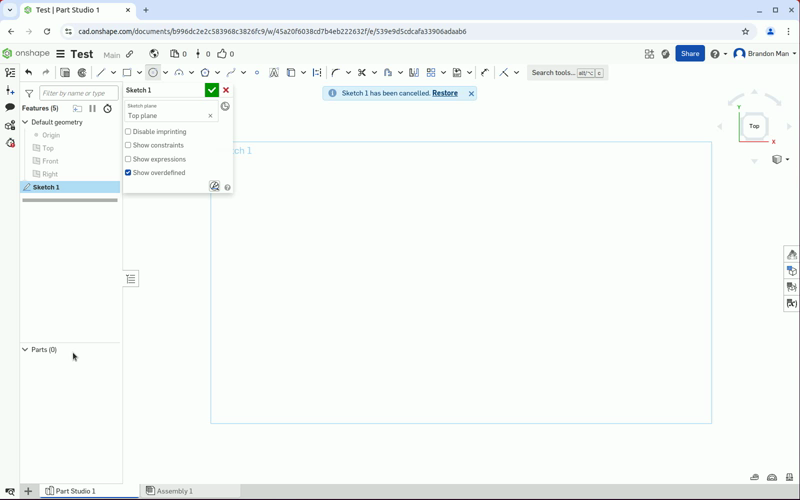
key_down(shift)
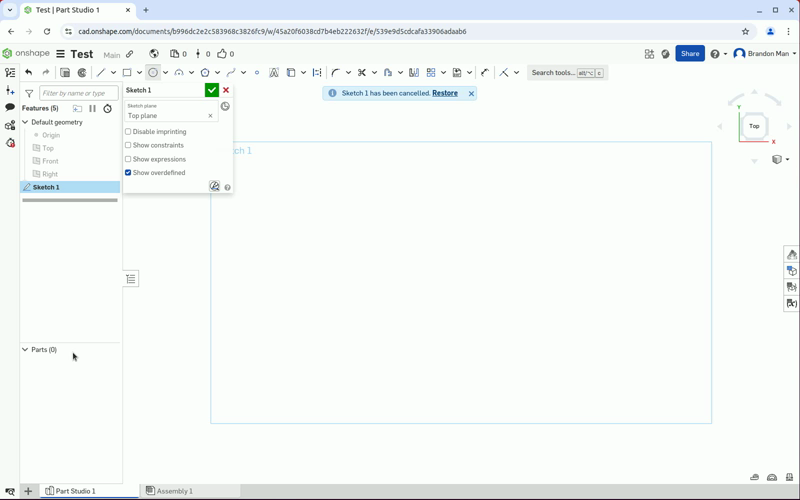
mouse_move(460, 282)
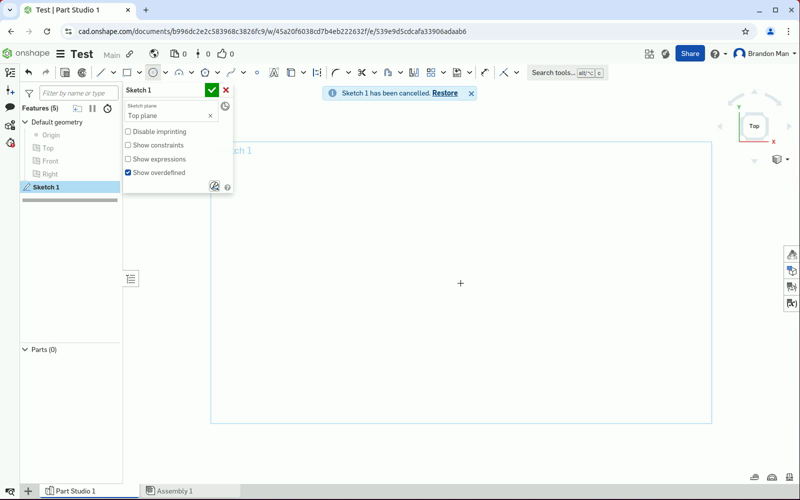
click(460, 282)
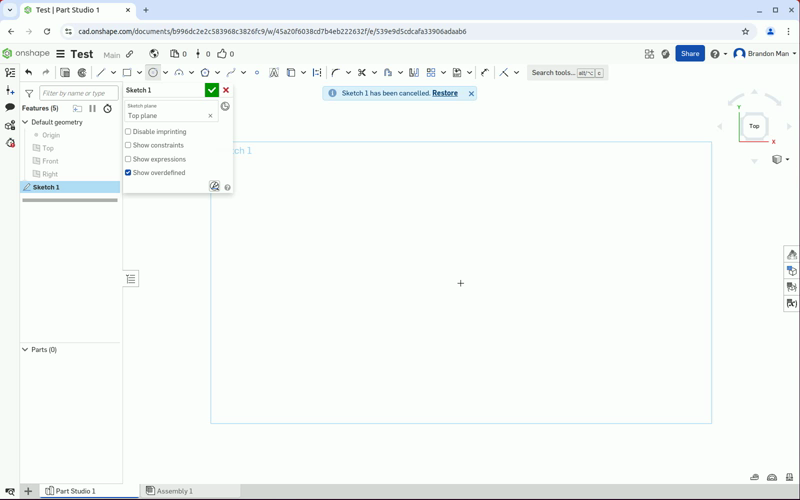
key_up(shift)
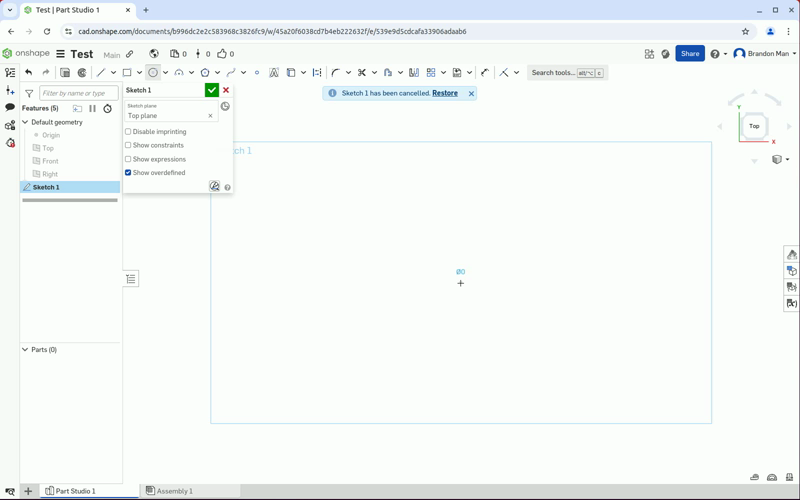
mouse_move(472, 282)
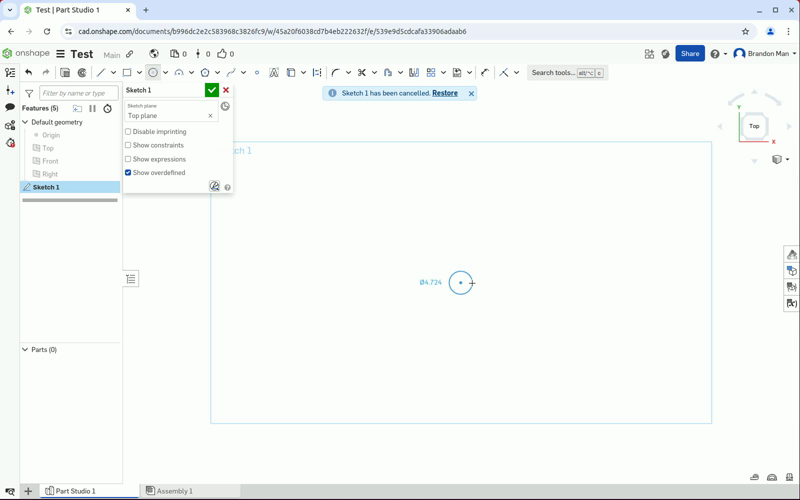
click(472, 282)
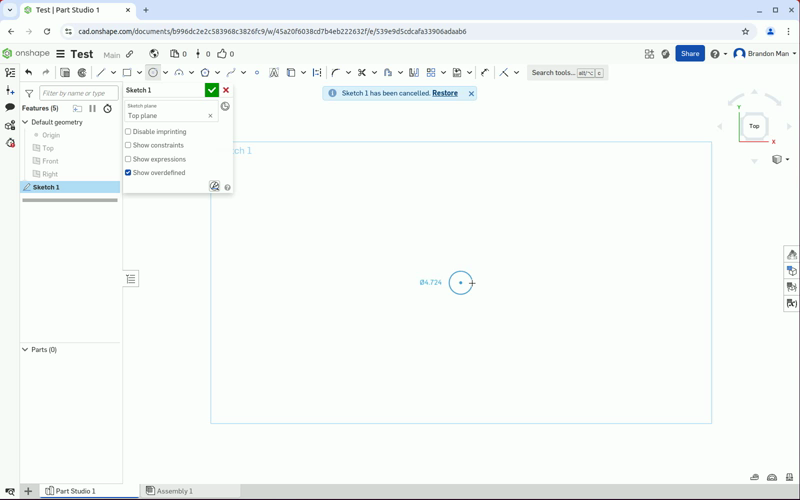
key(esc)
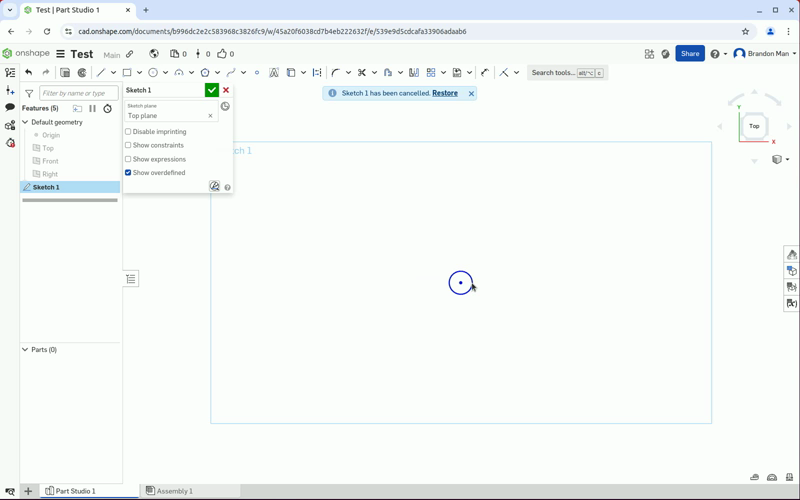
mouse_move(460, 281)
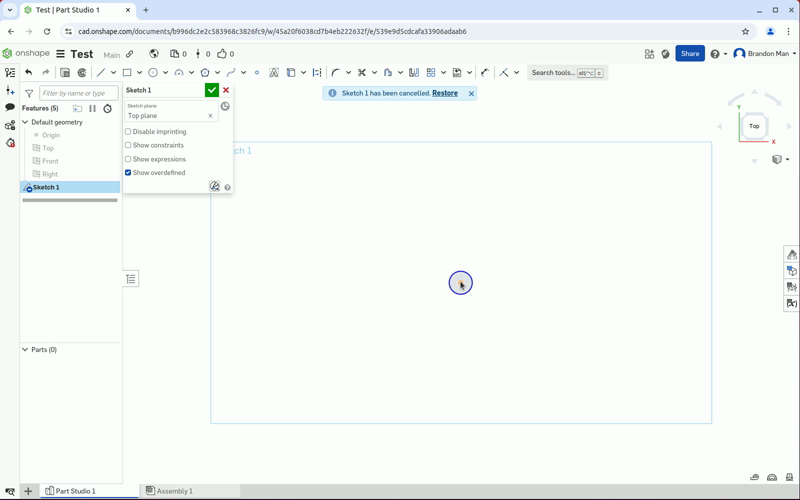
scroll(6)
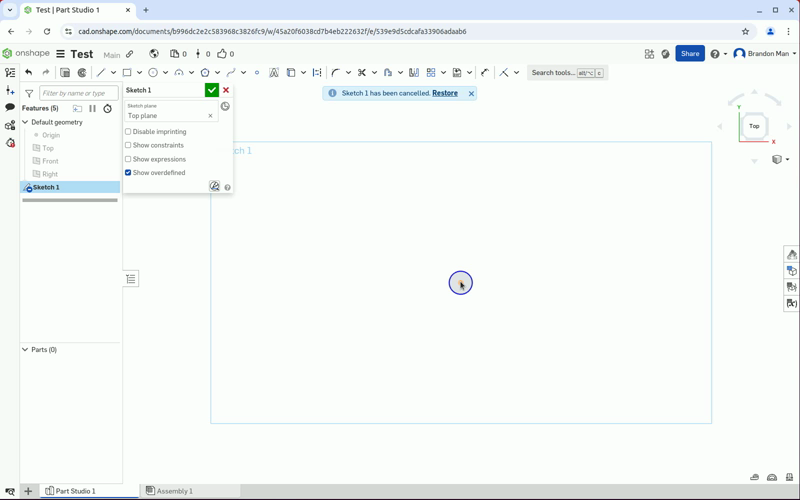
scroll(6)
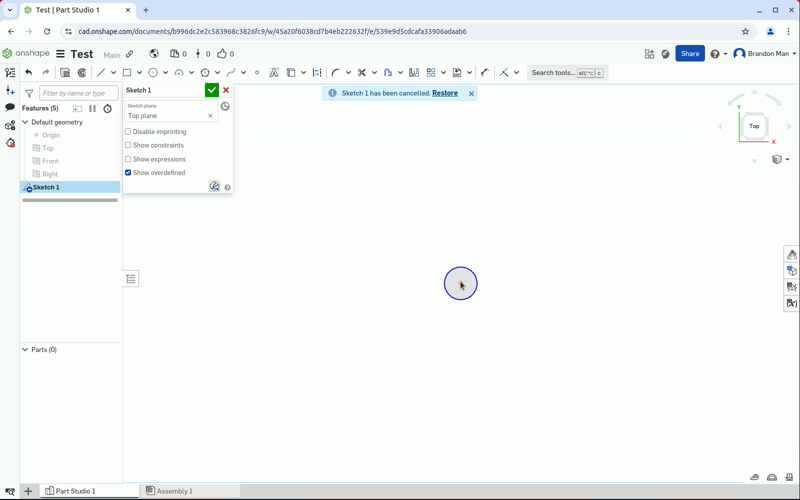
scroll(6)
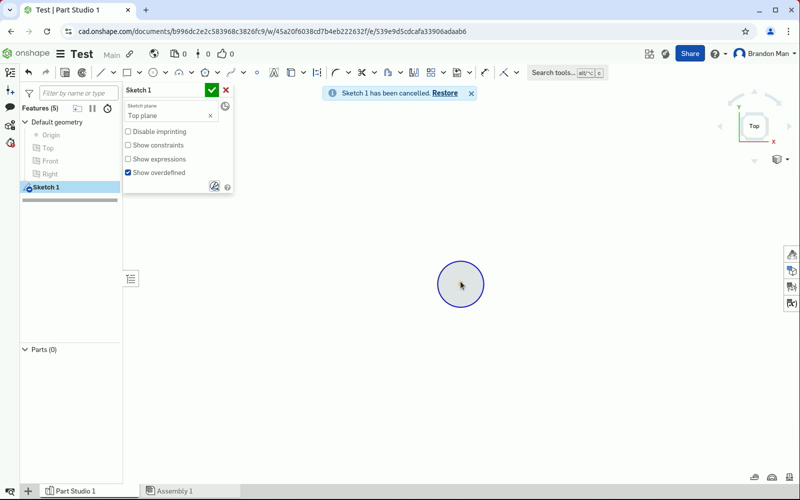
scroll(6)
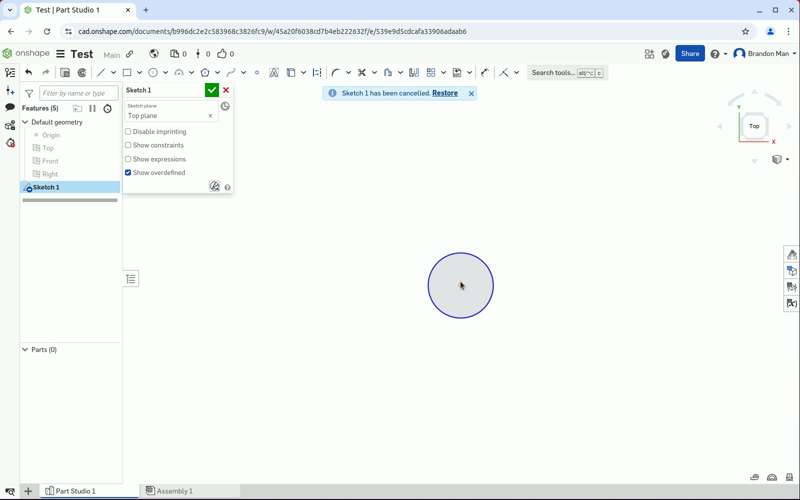
scroll(6)
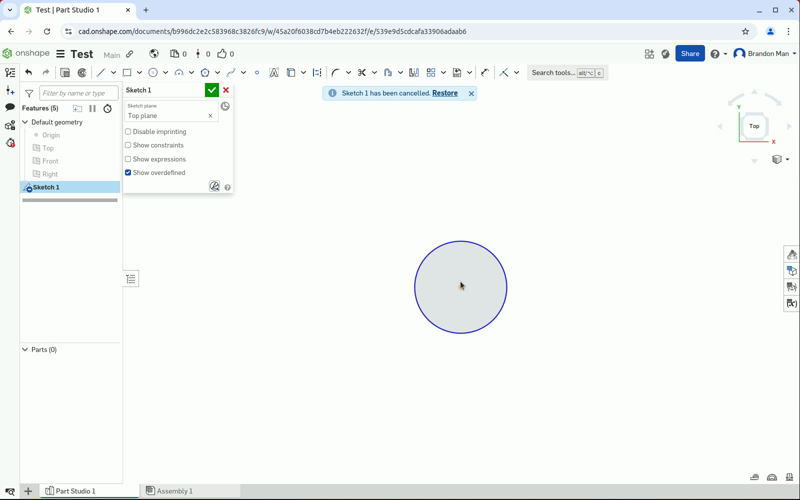
scroll(6)
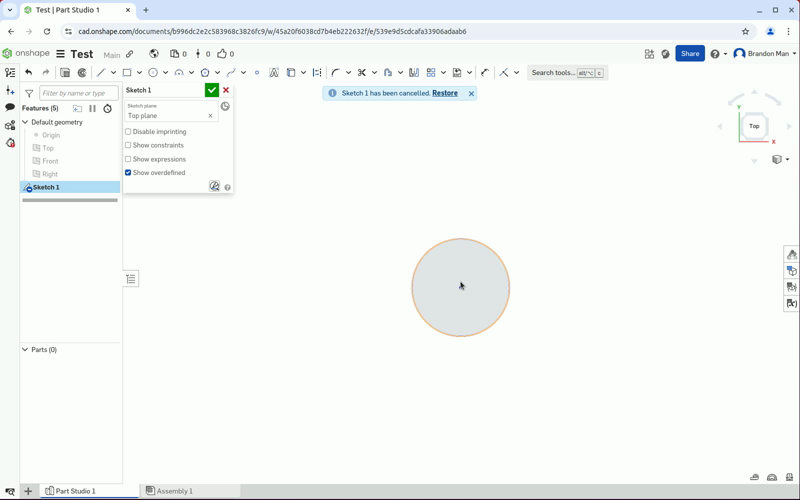
scroll(6)
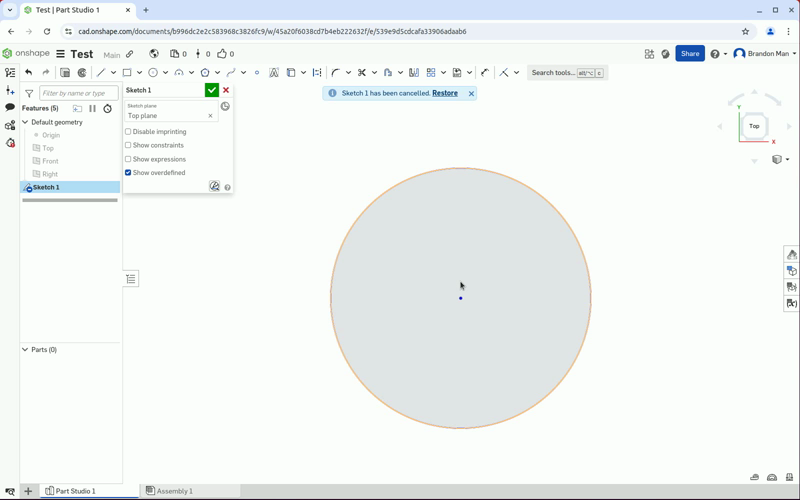
click(460, 281)
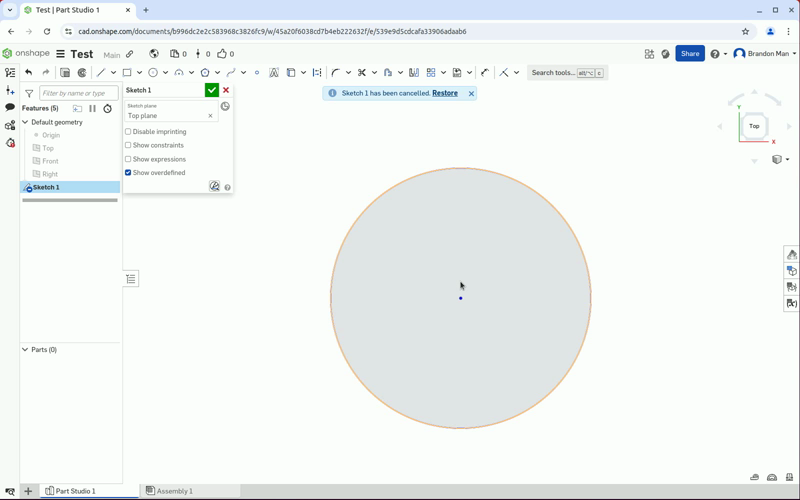
scroll(-6)
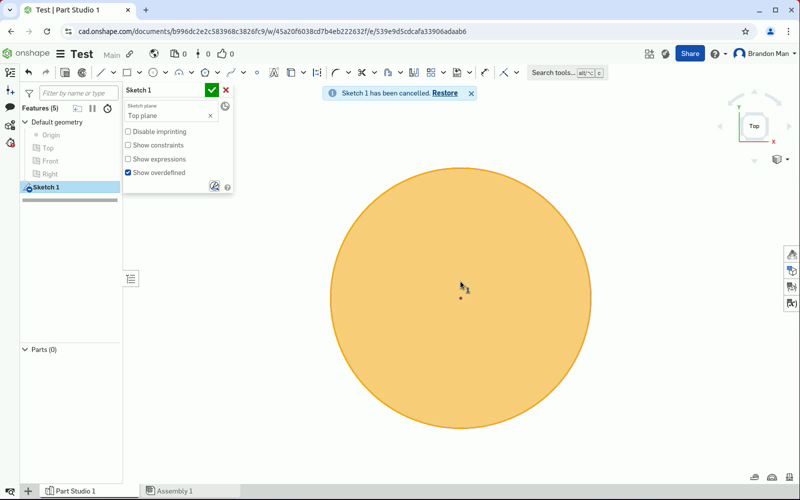
scroll(-6)
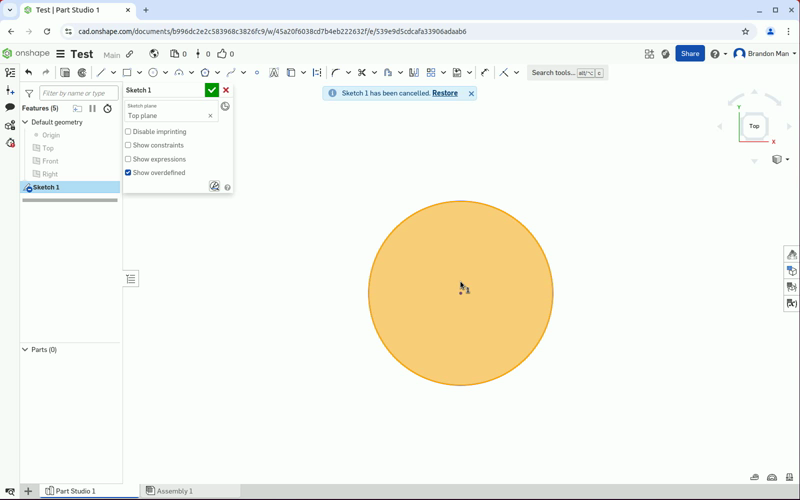
scroll(-6)
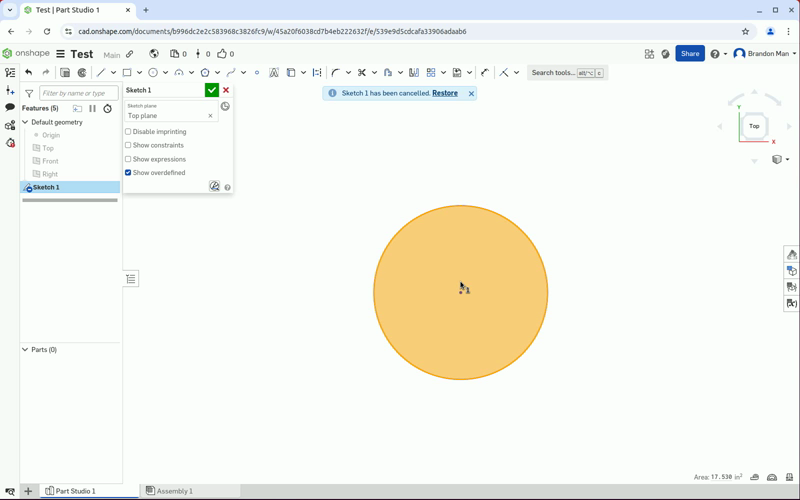
scroll(-6)
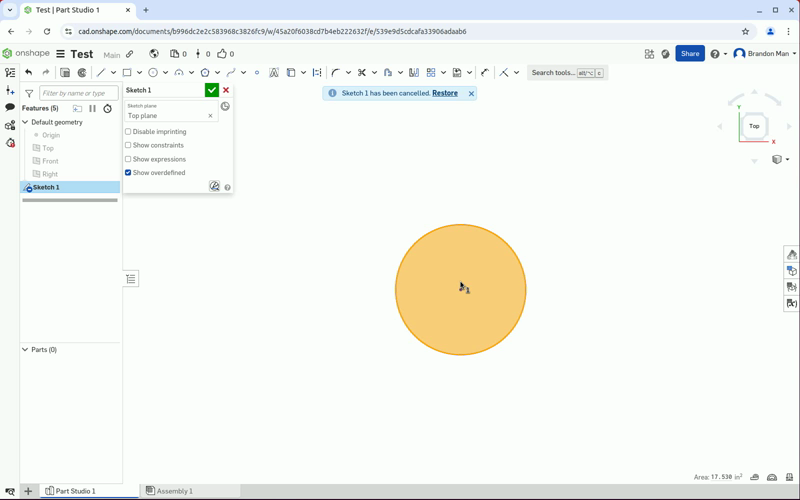
scroll(-6)
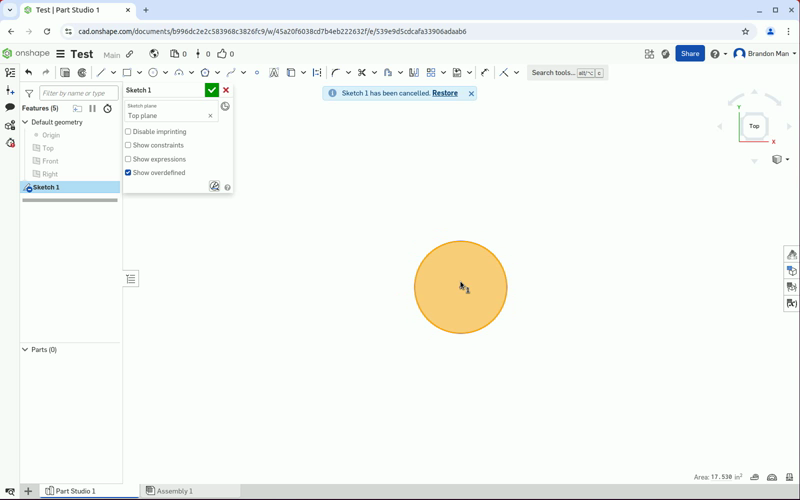
scroll(-6)
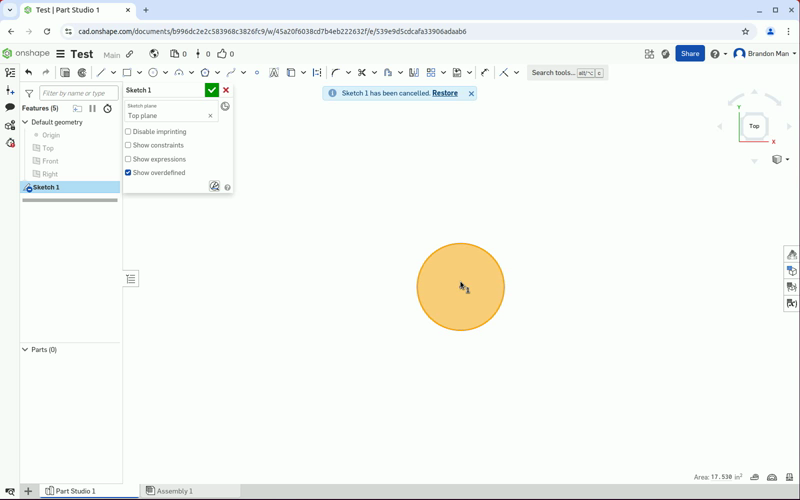
scroll(-6)
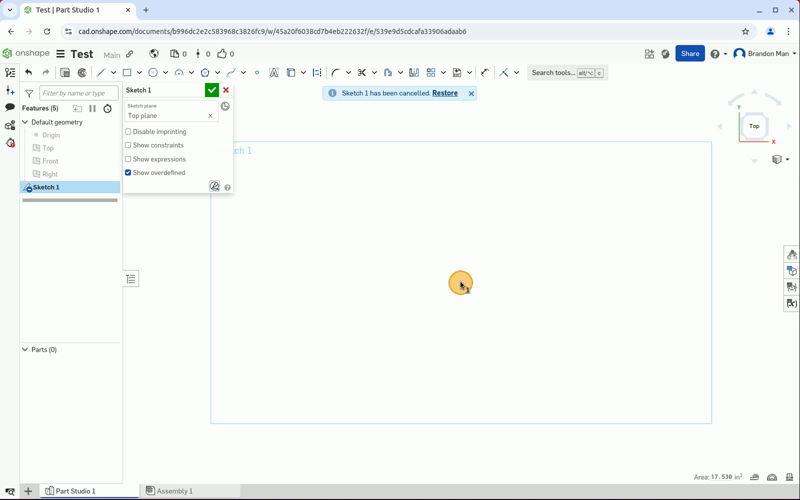
mouse_move(73, 352)
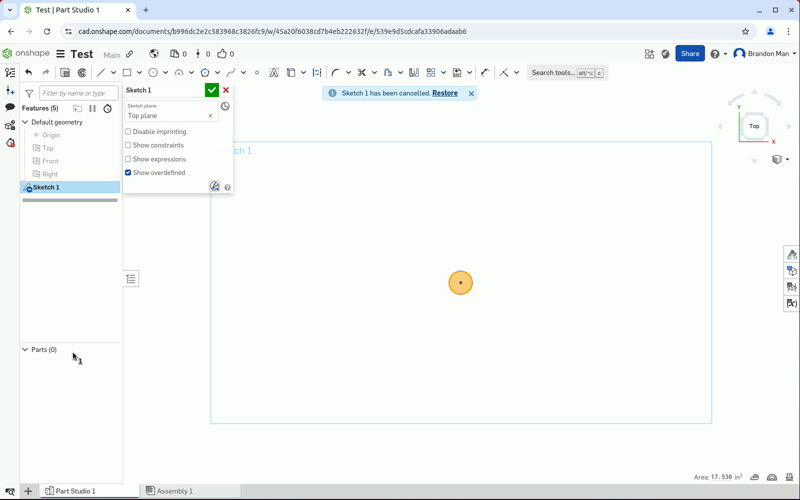
key(shift+y)
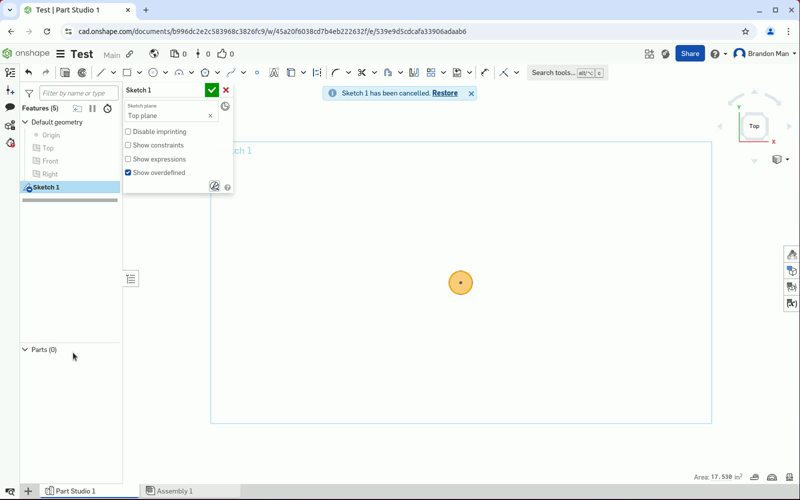
key(shift+e)
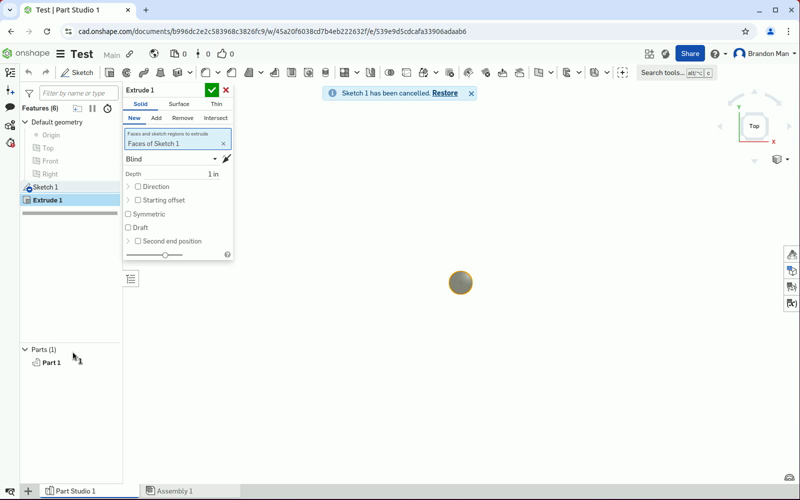
mouse_move(143, 106)
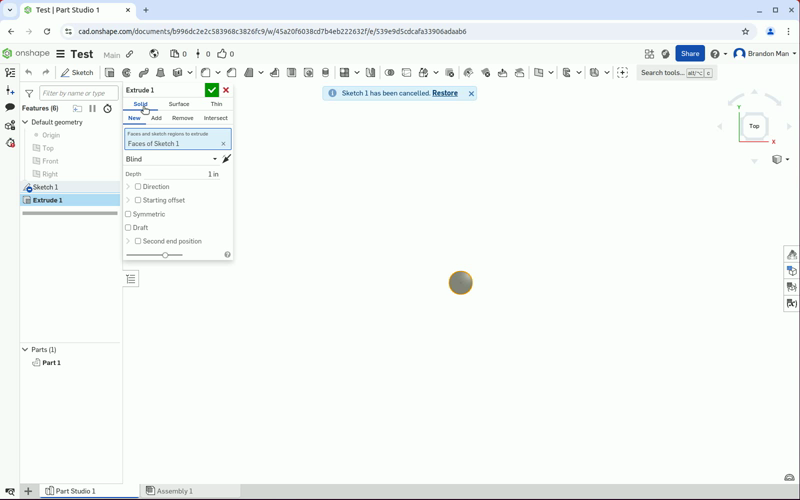
click(143, 106)
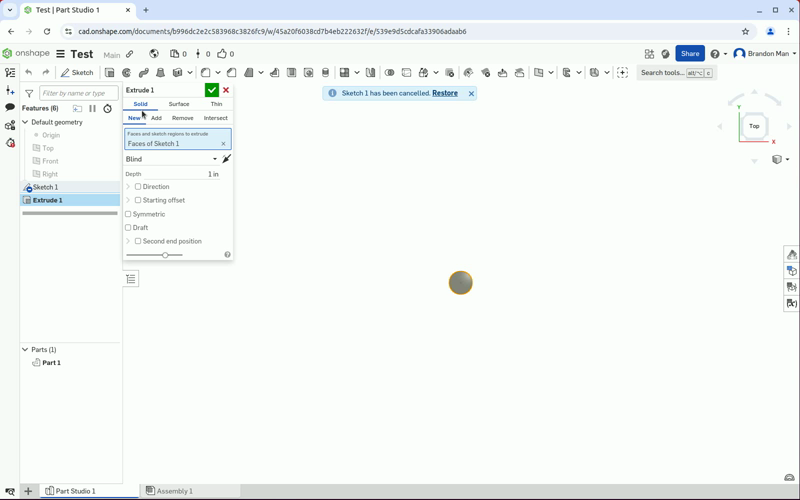
mouse_move(137, 120)
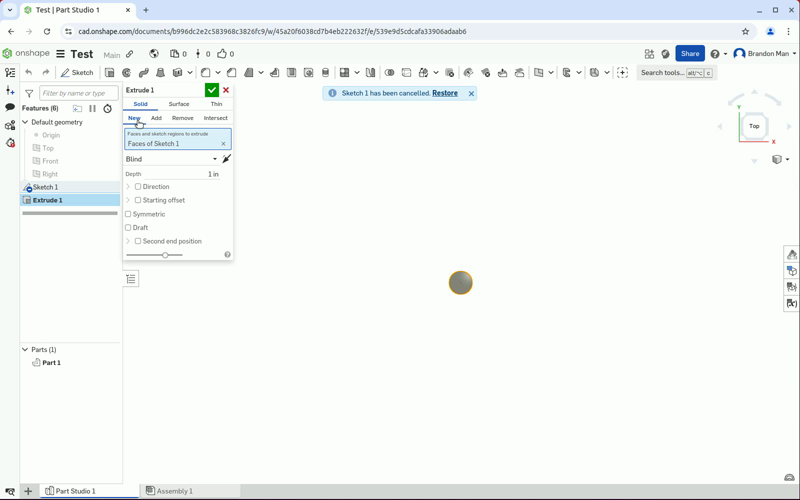
click(137, 120)
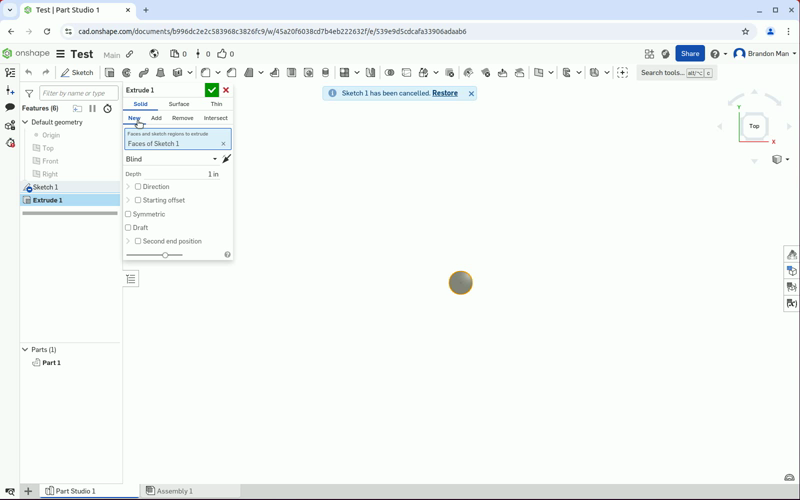
key(tab, 4)
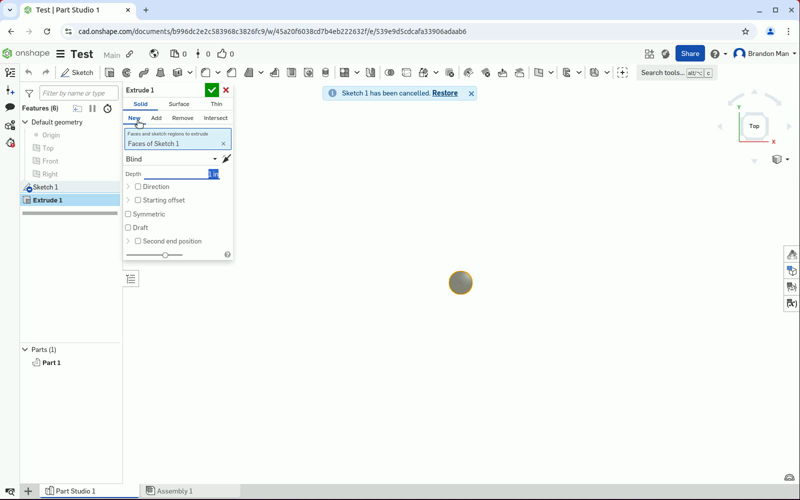
text(23.108)
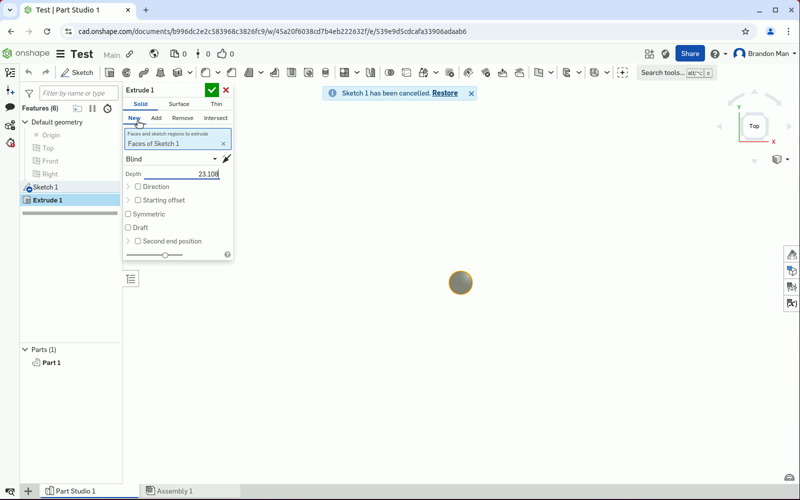
key(enter)
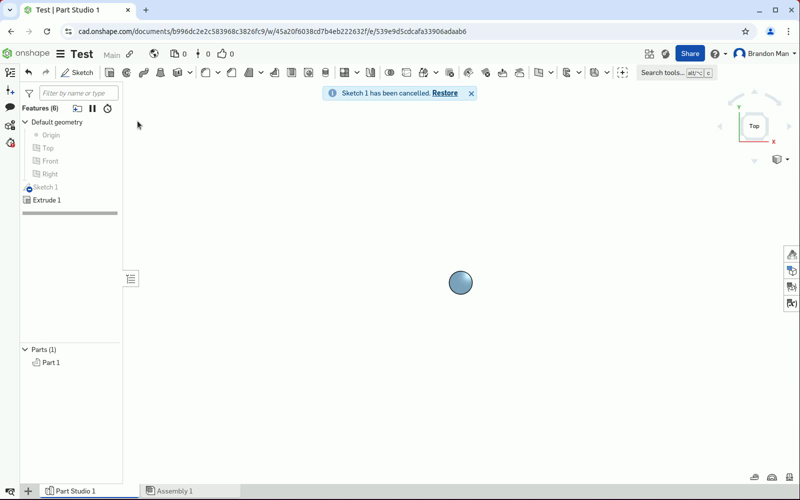
key(shift+h)
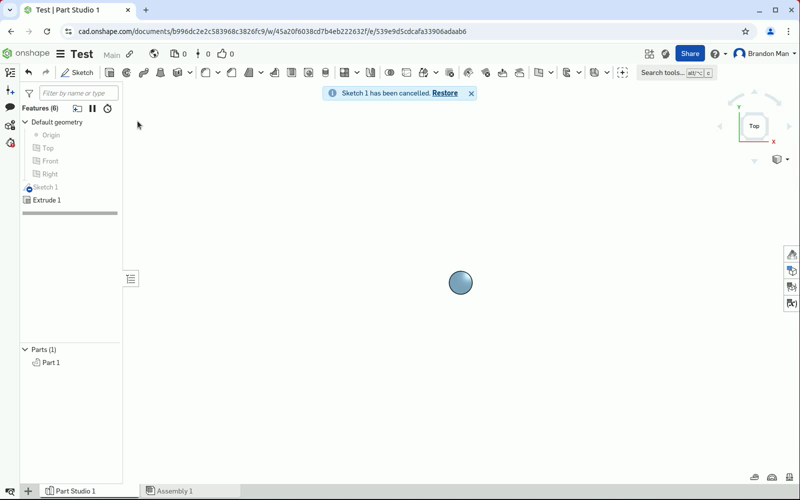
key(shift+h)
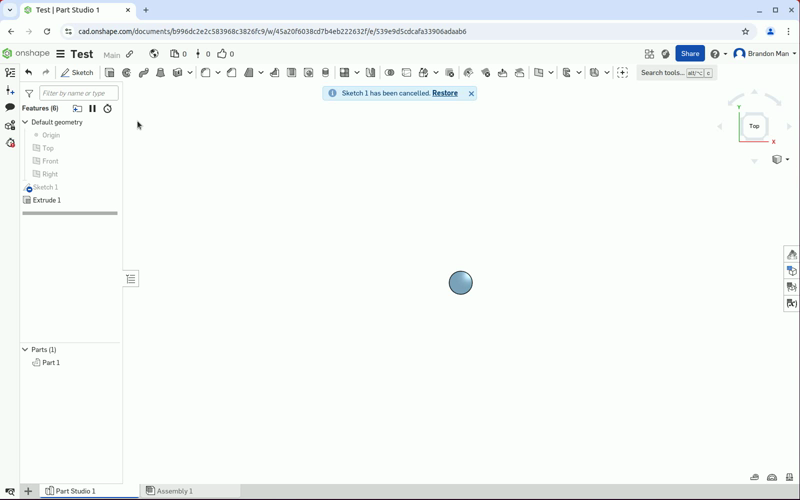
mouse_move(73, 189)
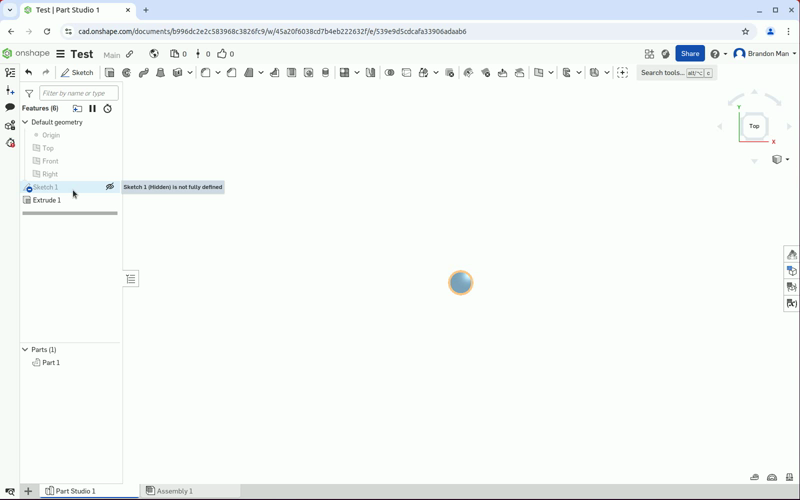
click(73, 189)
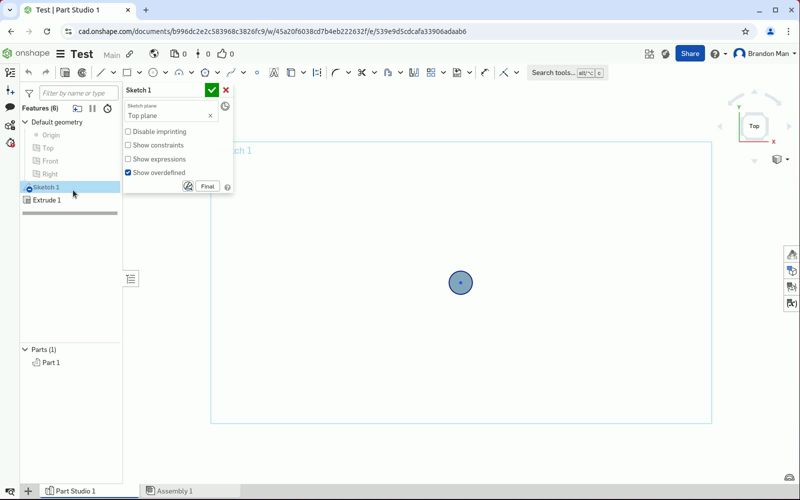
mouse_move(229, 92)
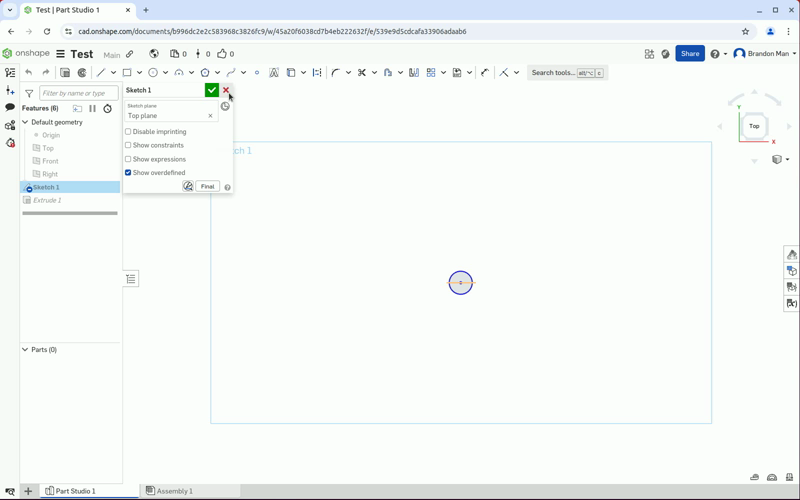
click(229, 92)
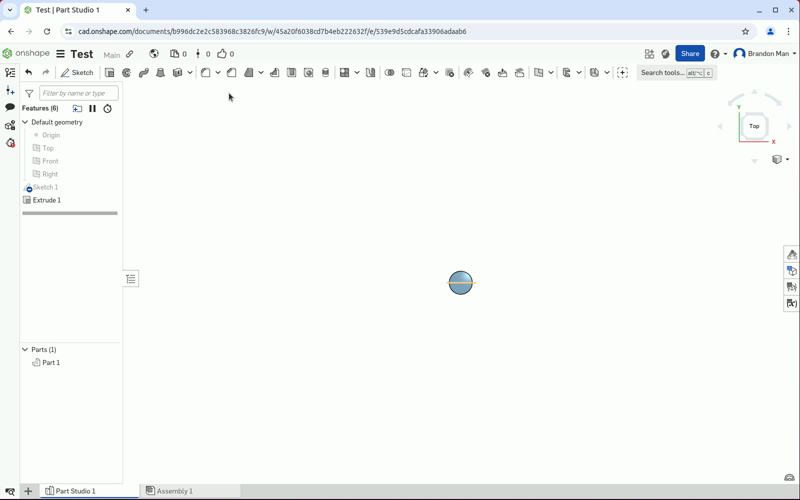
mouse_move(73, 352)
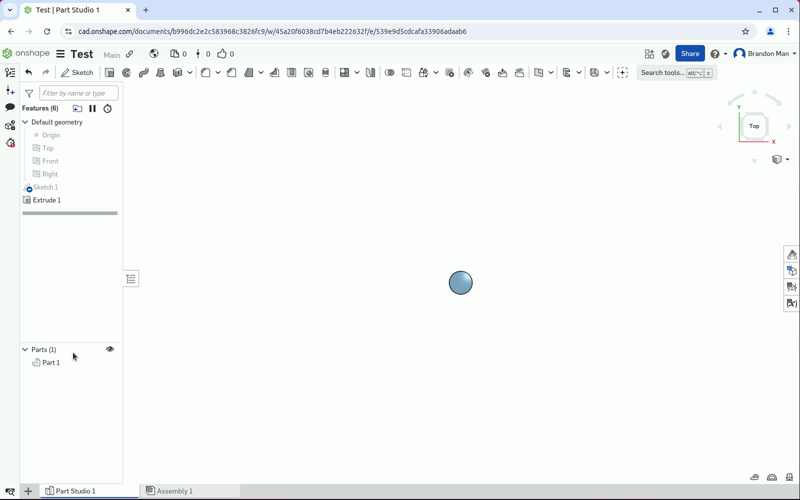
key(y)
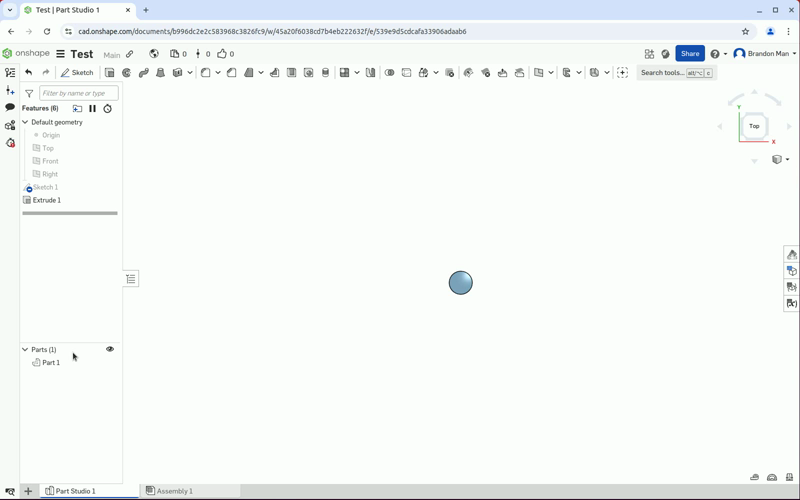
key(shift+p)
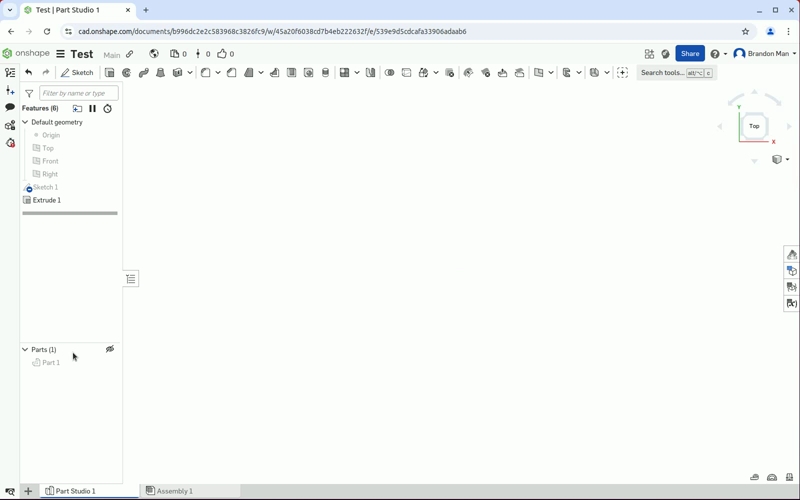
key(space)
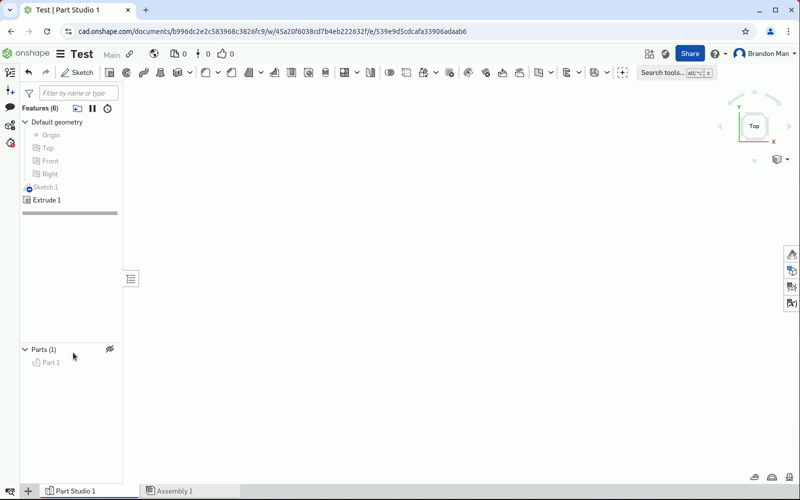
key_down(shift)
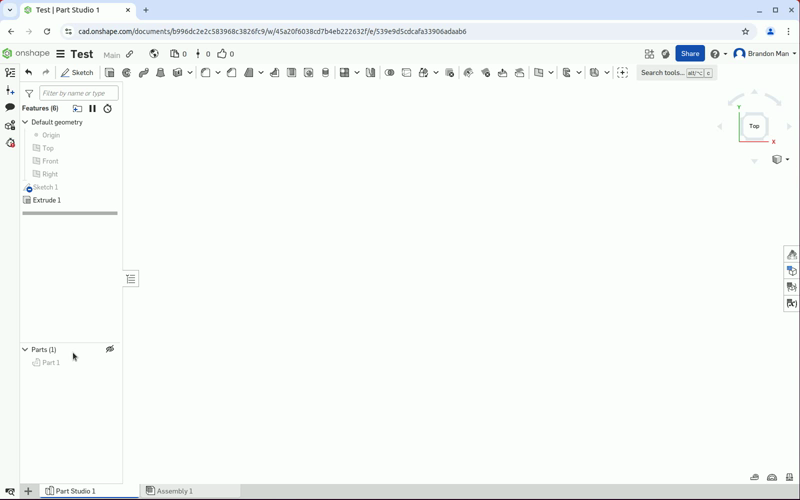
key(up)
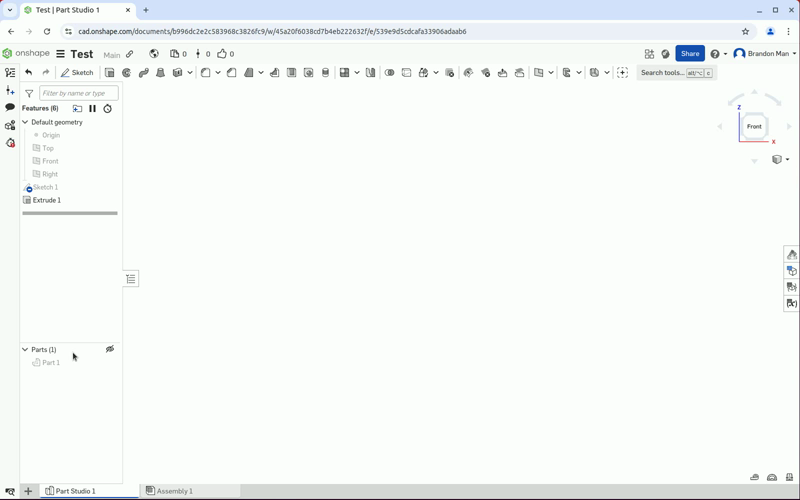
key_up(shift)
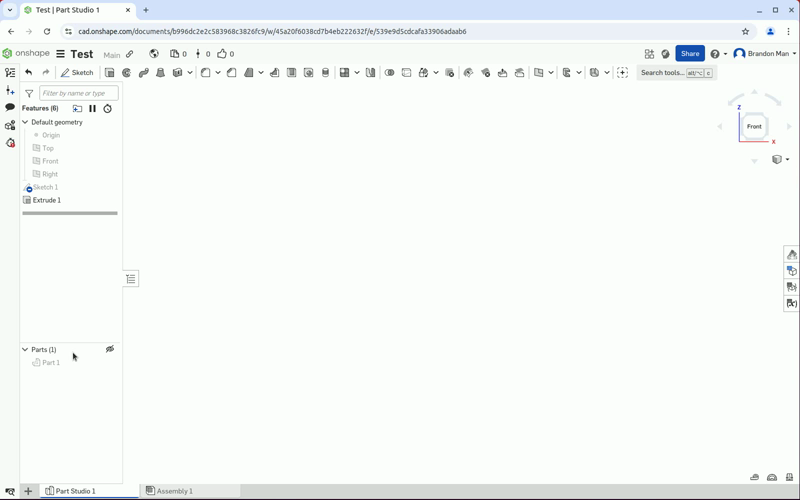
mouse_move(73, 352)
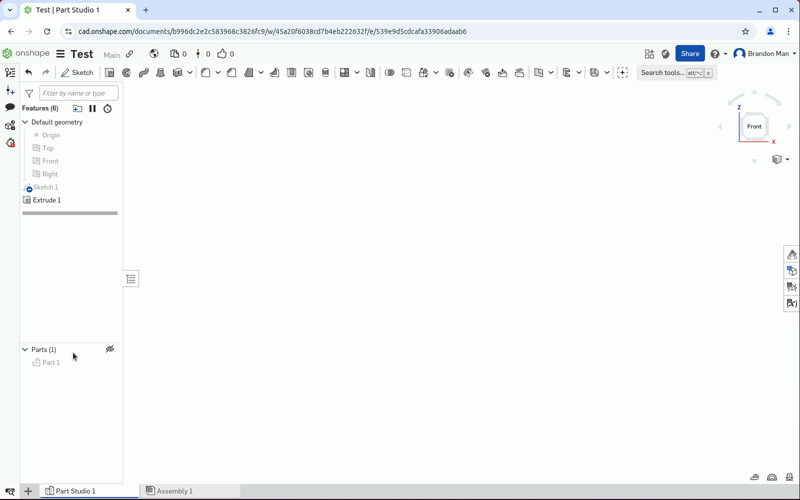
key(shift+y)
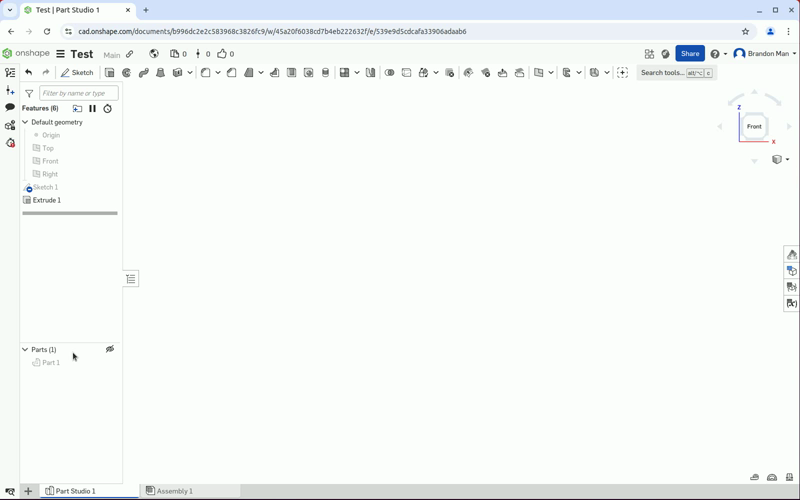
key(shift+s)
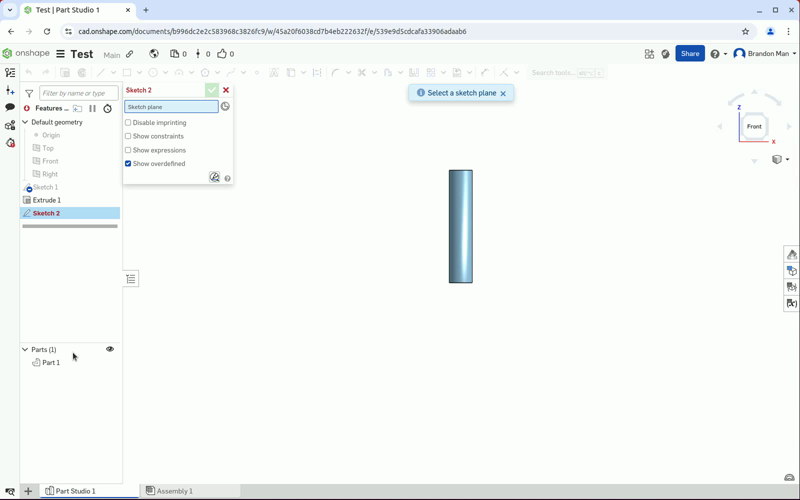
mouse_move(73, 163)
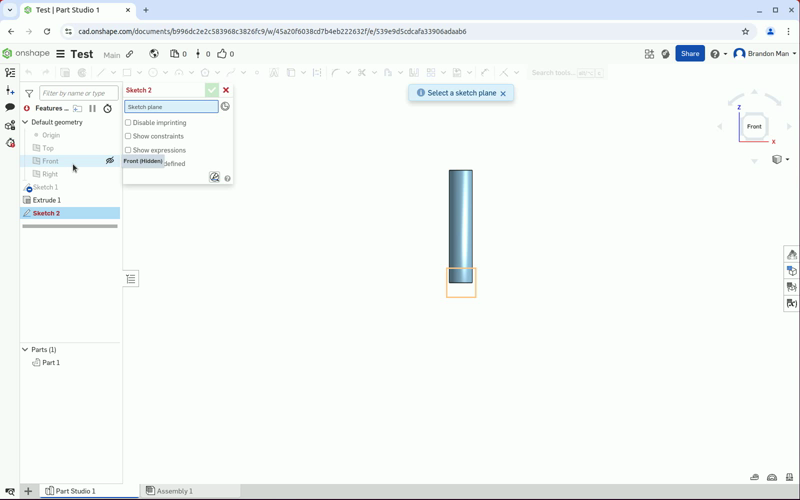
click(73, 163)
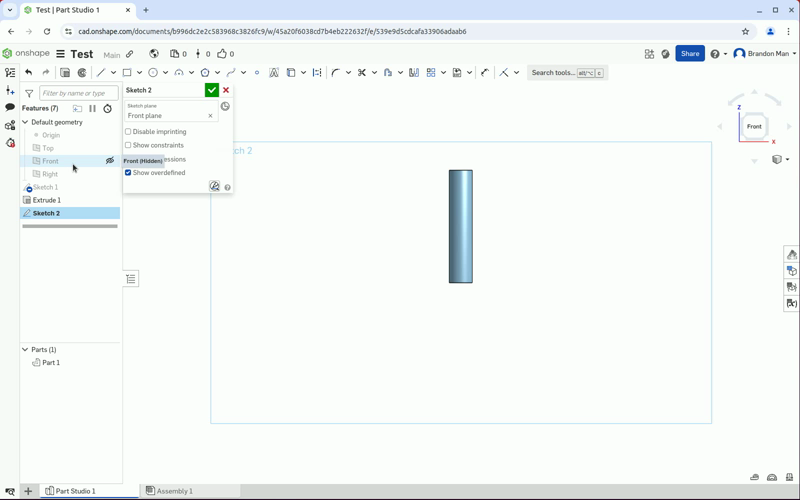
mouse_move(73, 352)
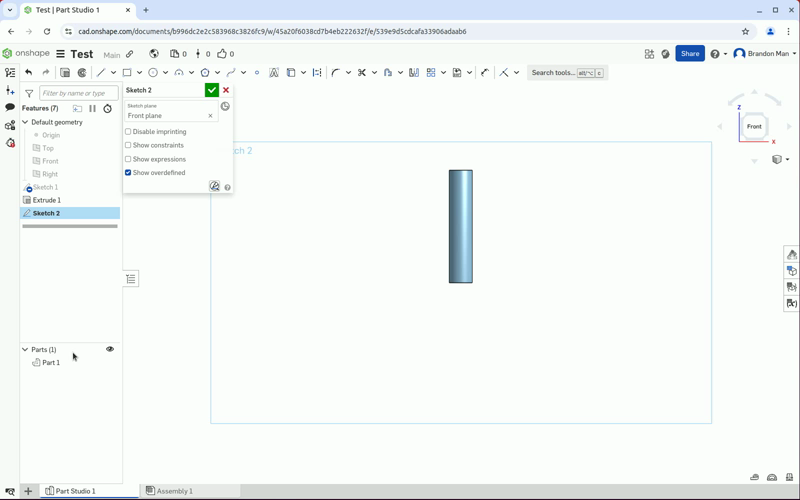
key(y)
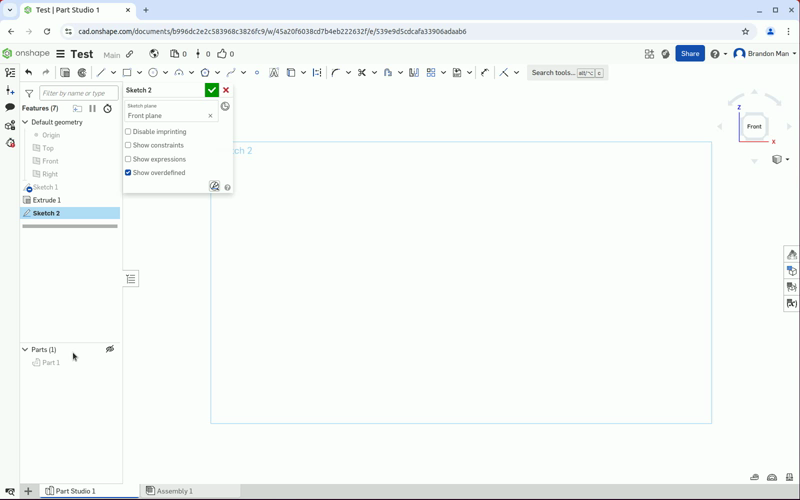
key(l)
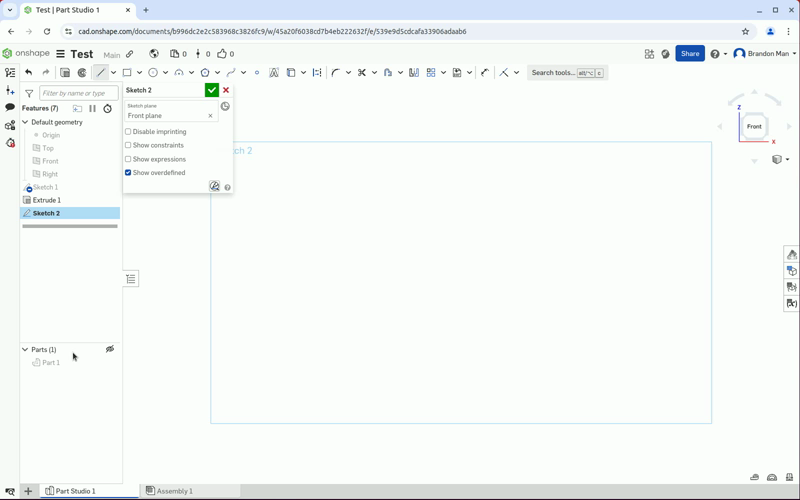
key_down(shift)
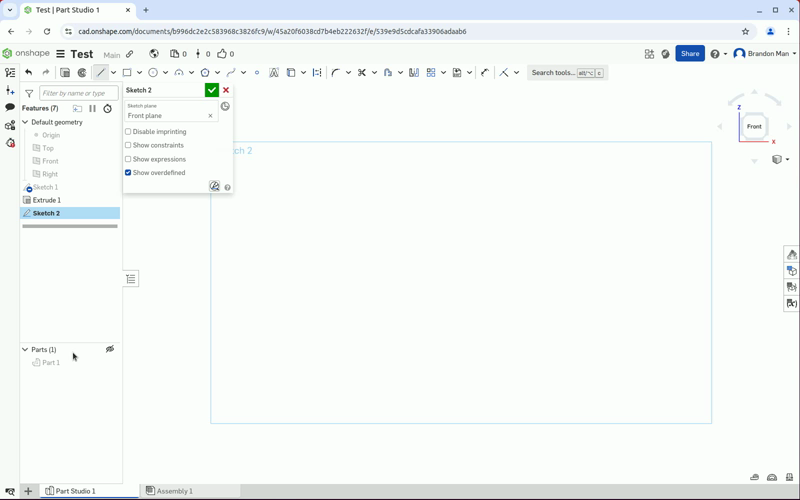
mouse_move(453, 192)
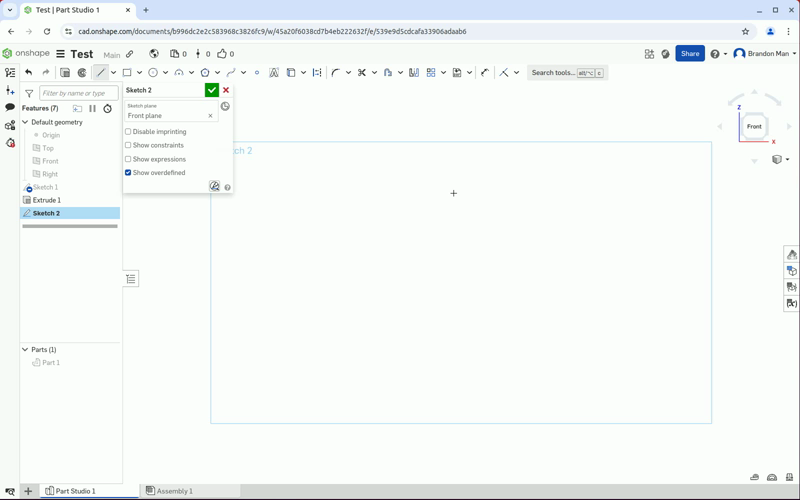
click(453, 192)
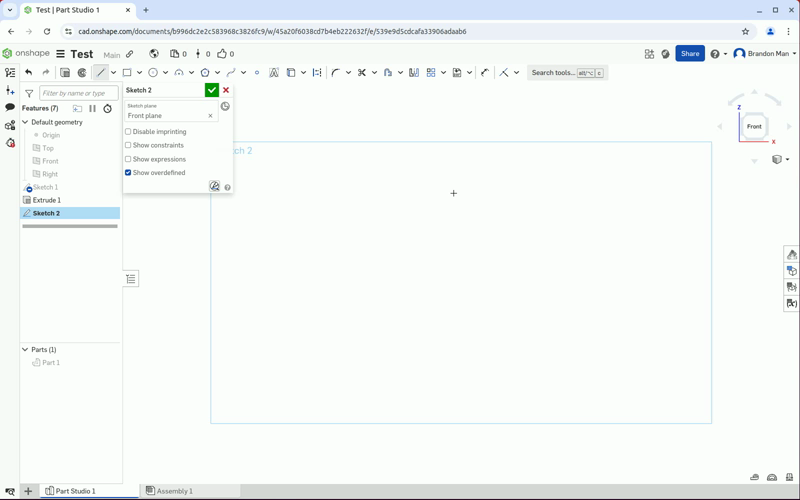
key_up(shift)
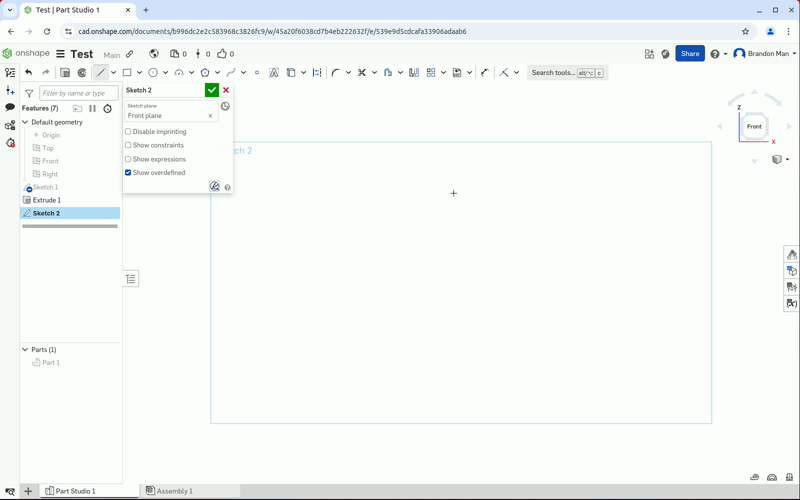
key_down(shift)
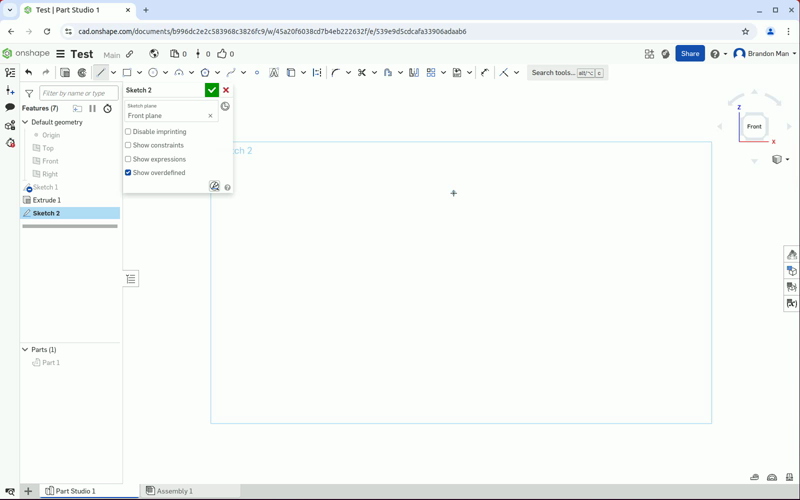
mouse_move(483, 192)
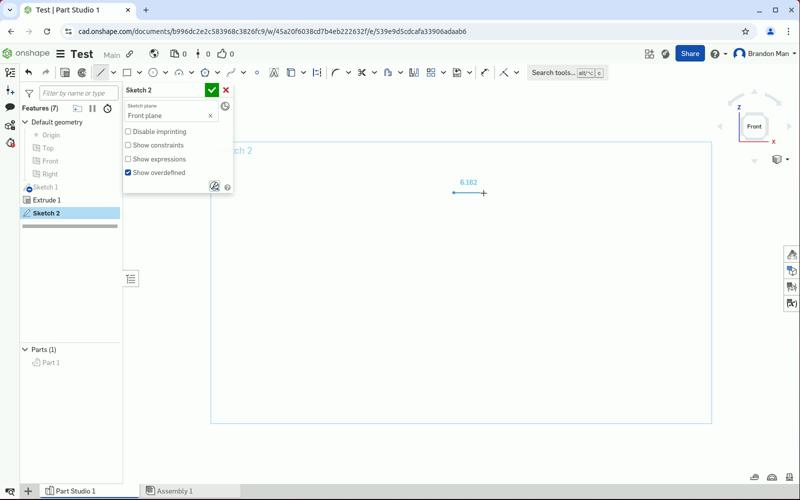
mouse_move(470, 192)
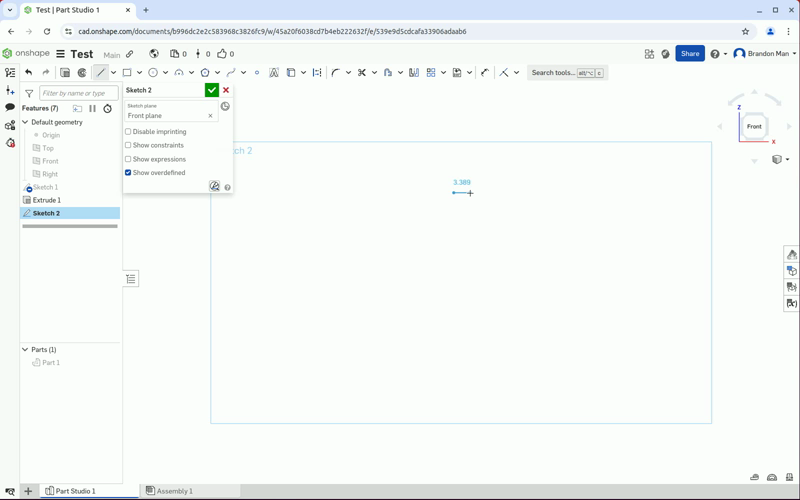
click(470, 192)
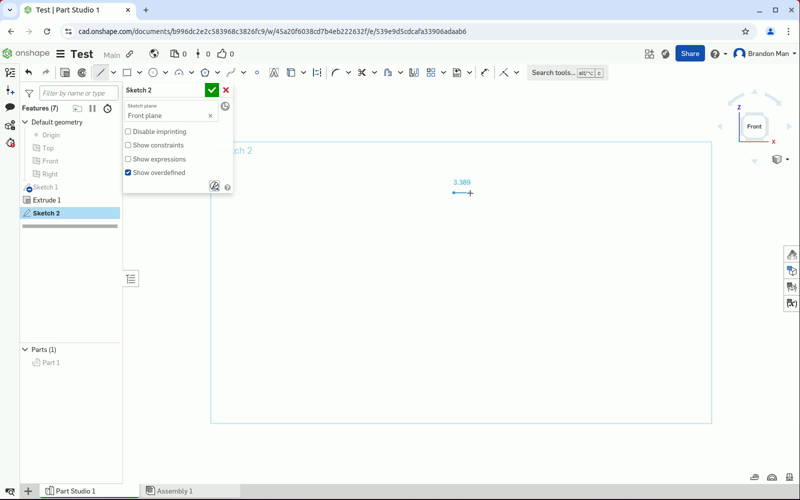
key_up(shift)
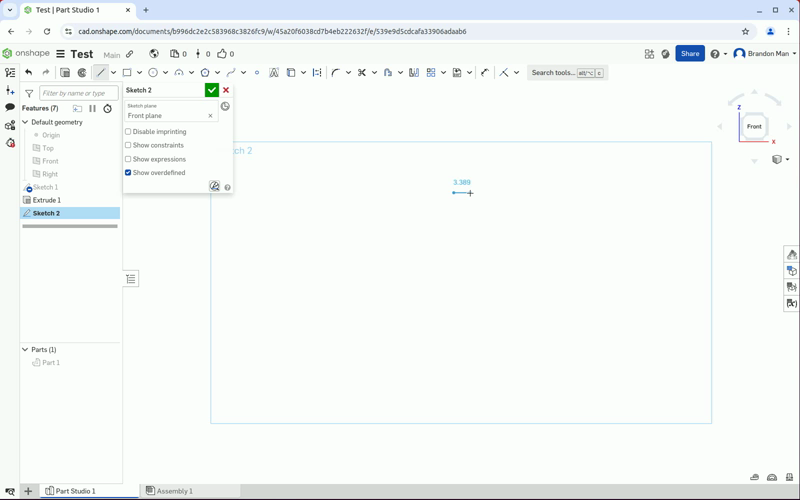
key_down(shift)
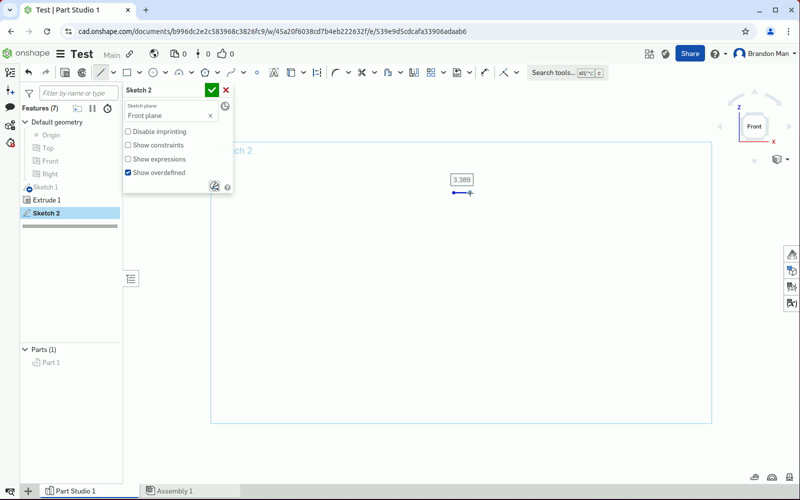
mouse_move(500, 192)
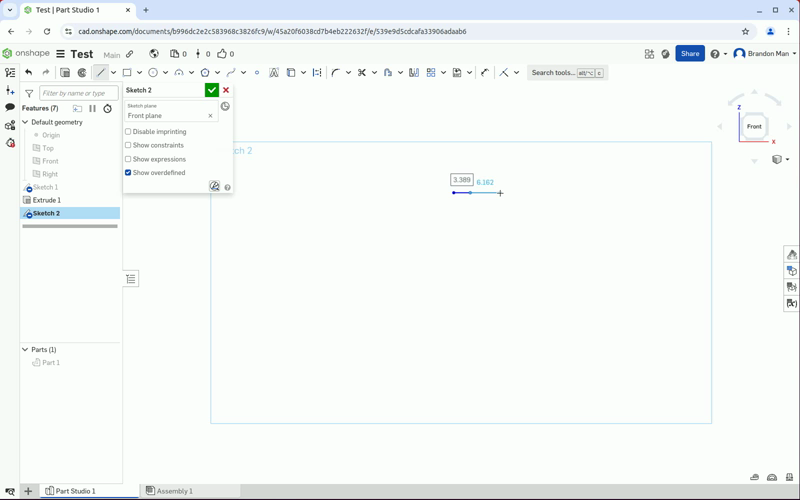
mouse_move(470, 176)
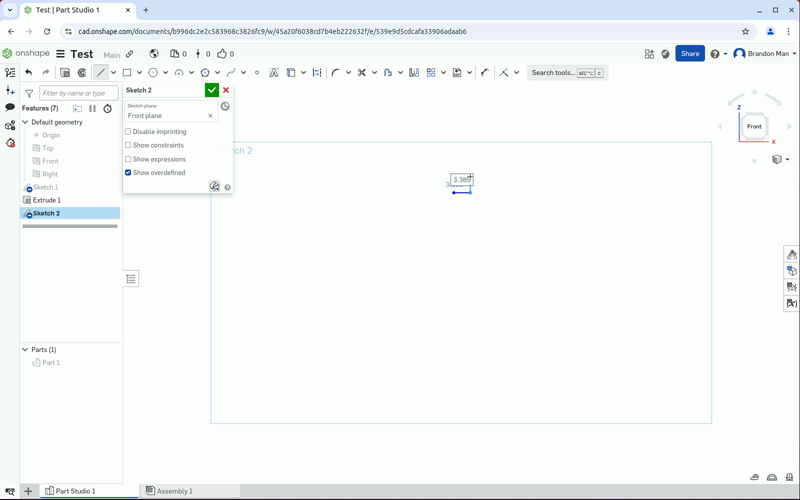
click(470, 176)
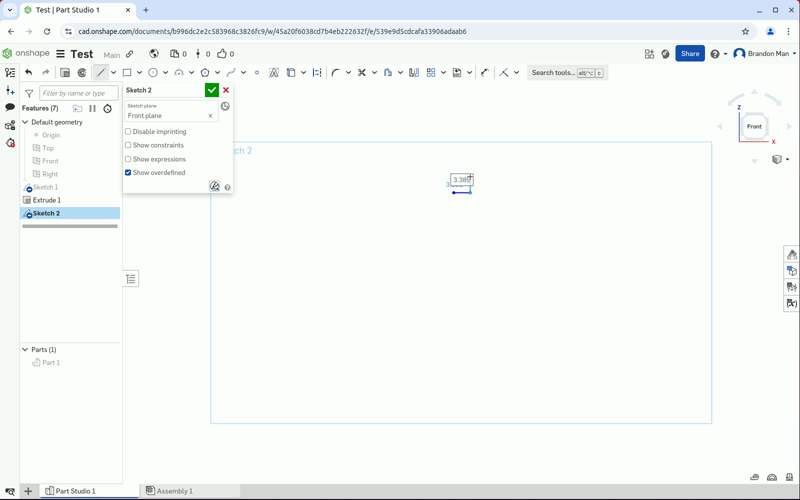
key_up(shift)
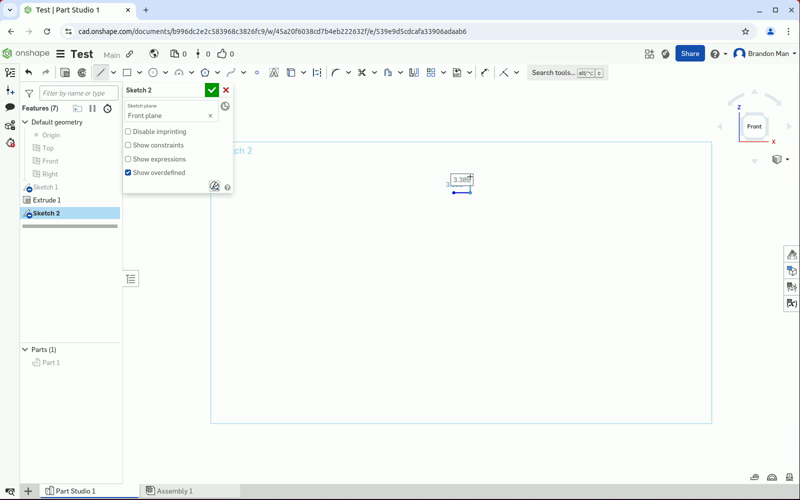
key_down(shift)
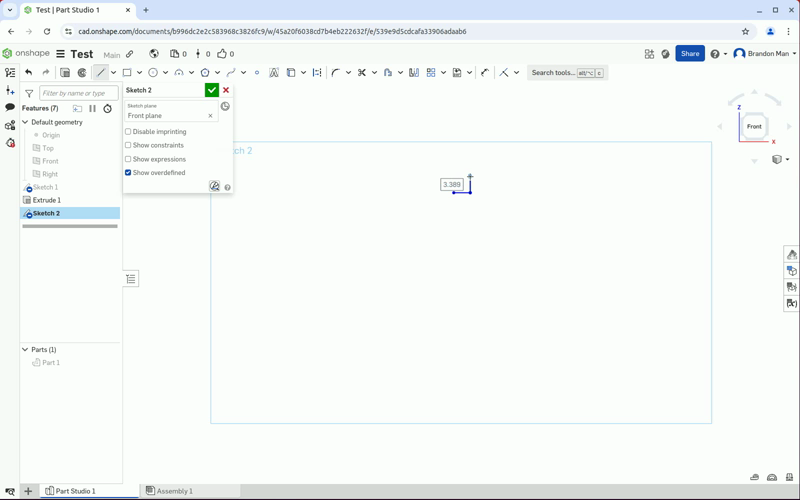
mouse_move(500, 176)
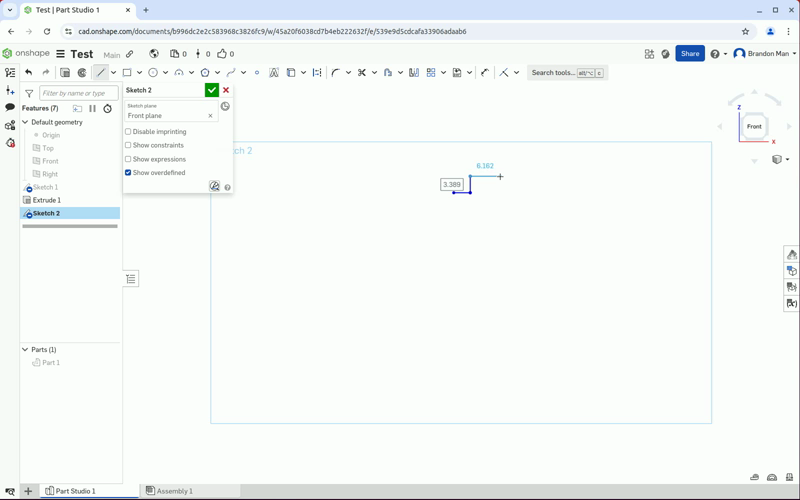
mouse_move(453, 176)
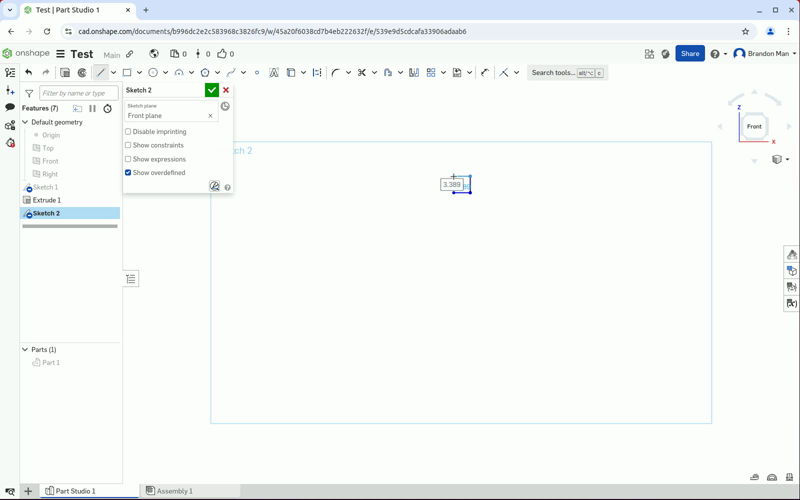
click(453, 176)
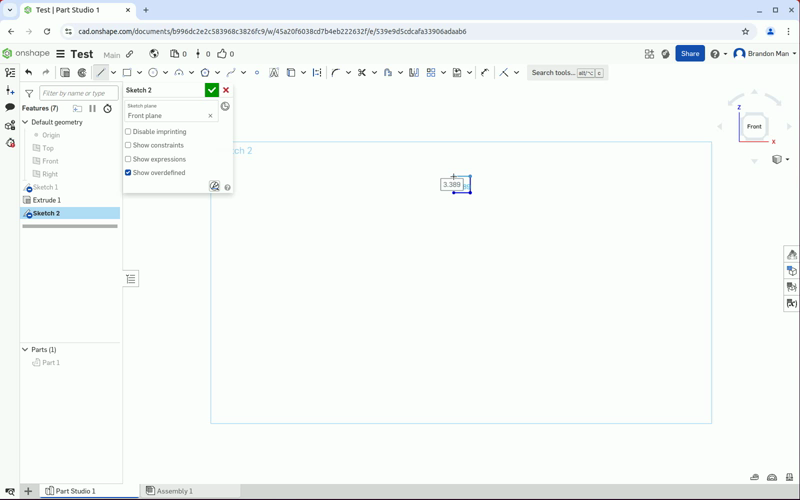
key_up(shift)
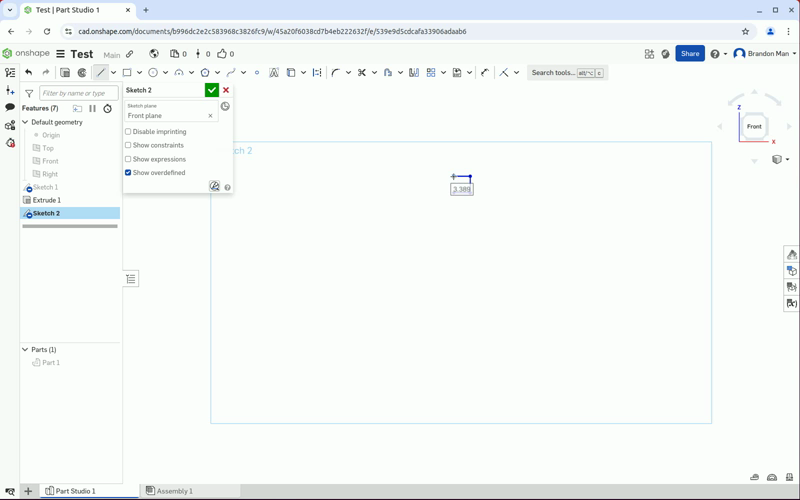
mouse_move(483, 176)
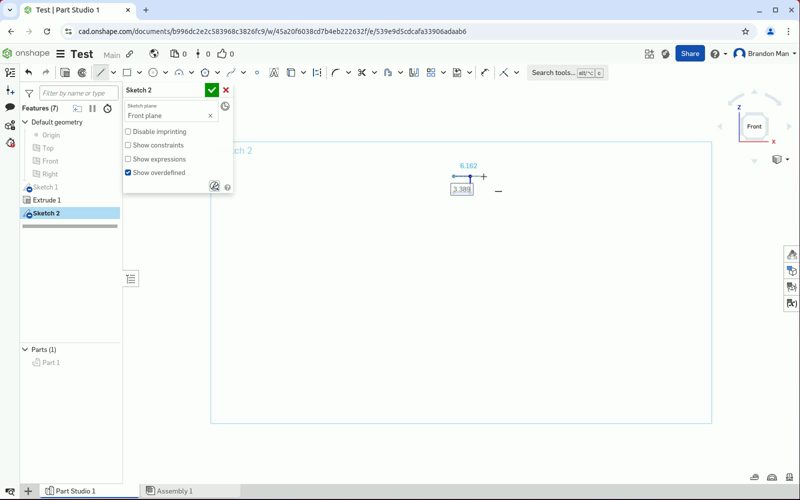
key_down(shift)
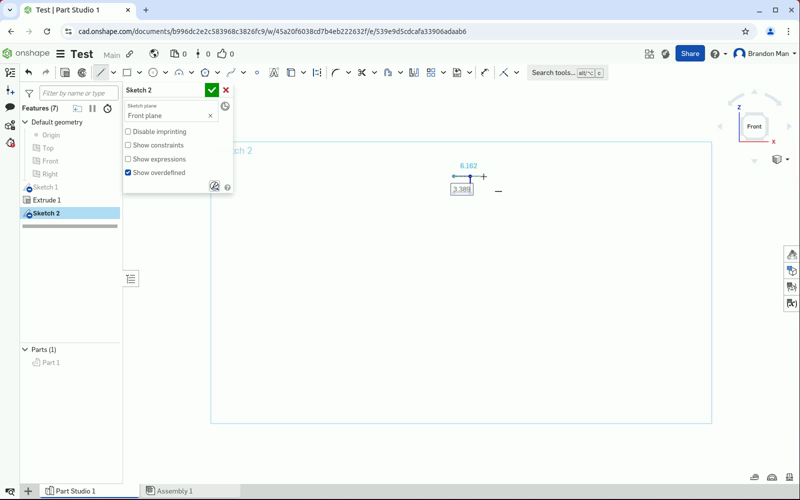
mouse_move(453, 192)
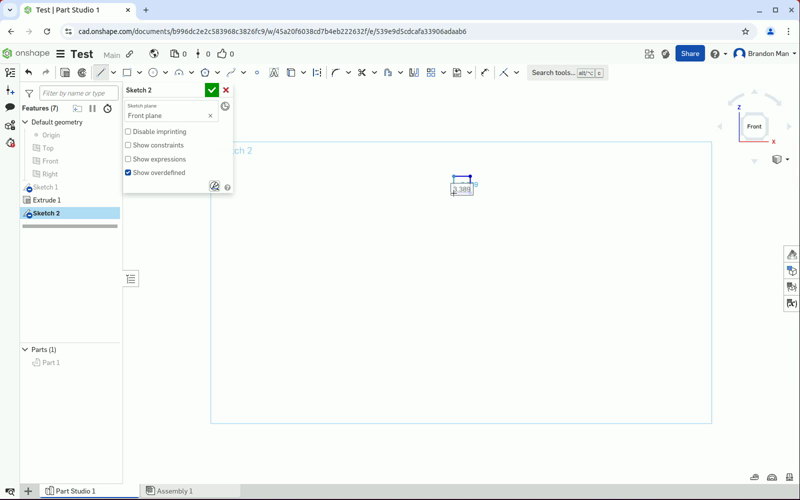
key_up(shift)
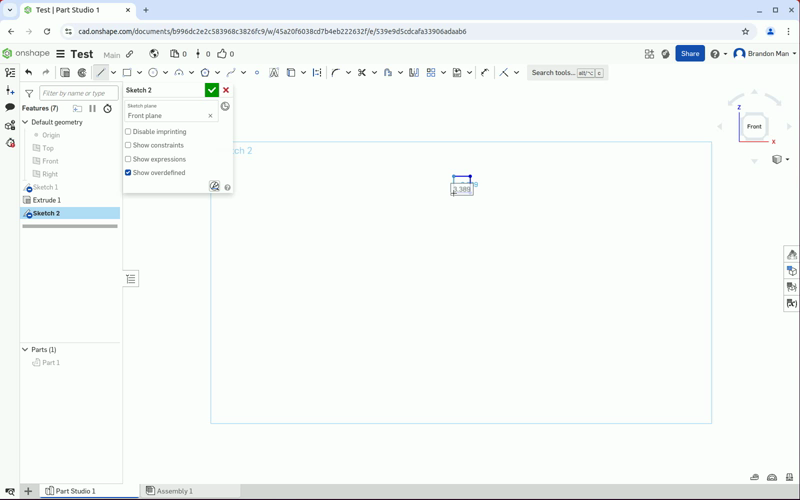
click(453, 192)
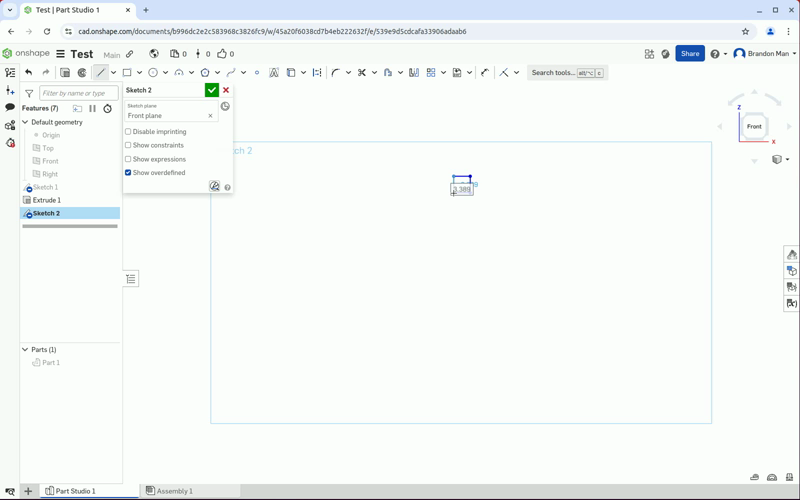
key(esc)
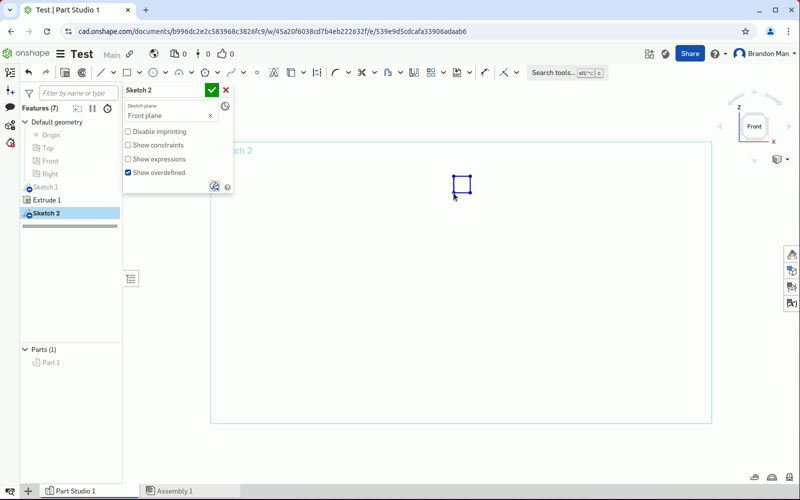
mouse_move(461, 186)
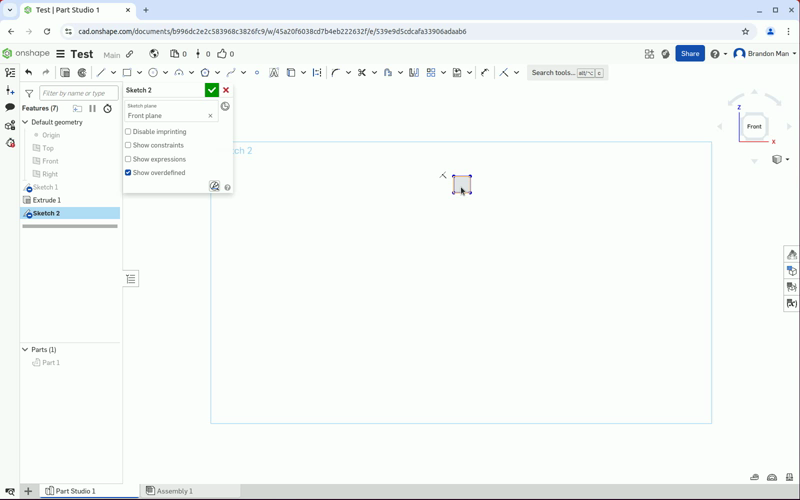
scroll(6)
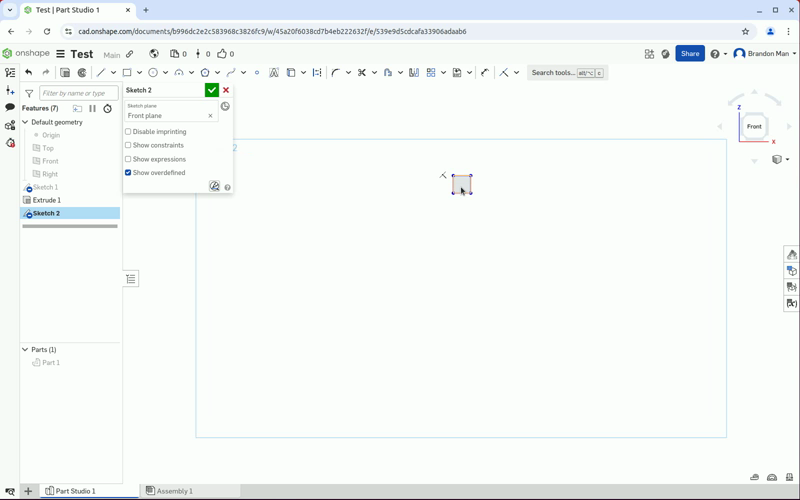
scroll(6)
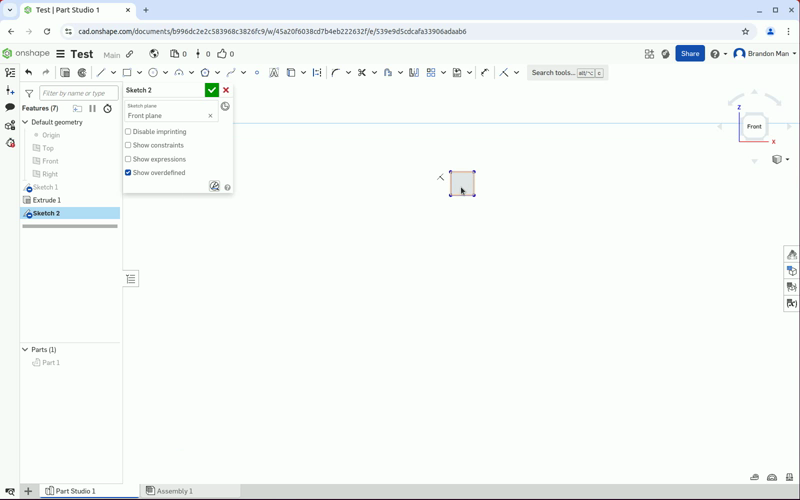
scroll(6)
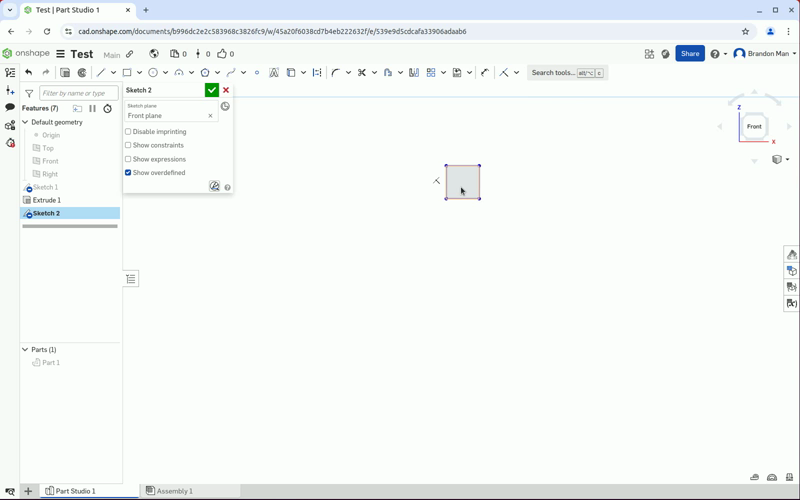
scroll(6)
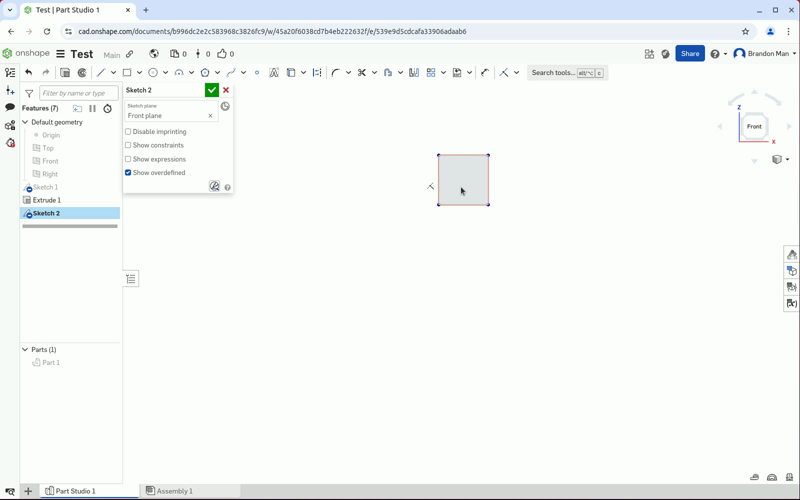
scroll(6)
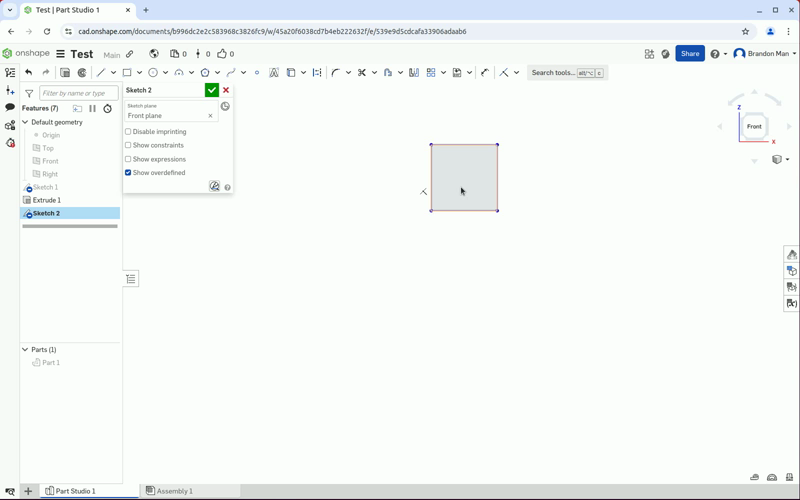
scroll(6)
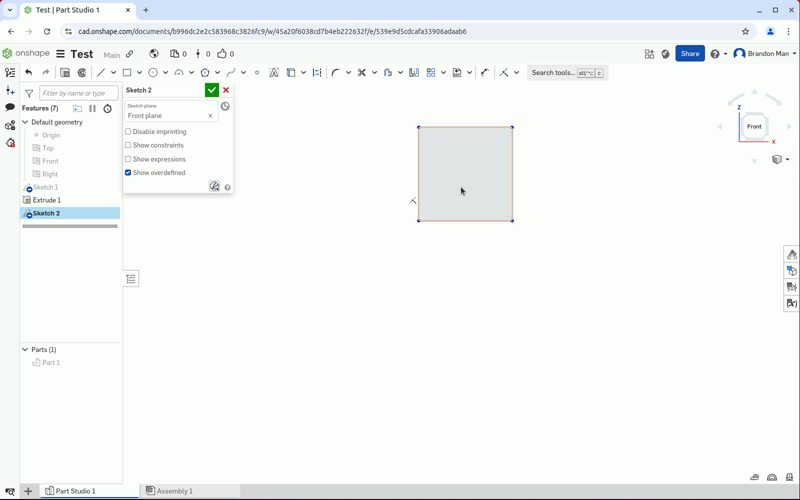
scroll(6)
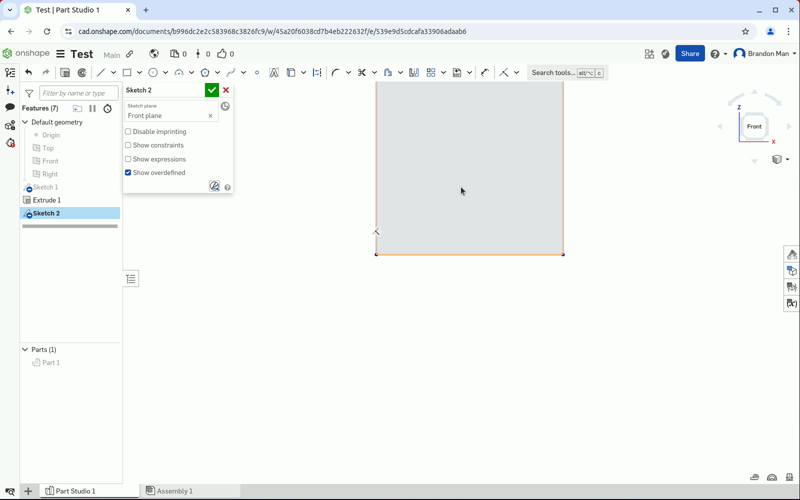
click(461, 186)
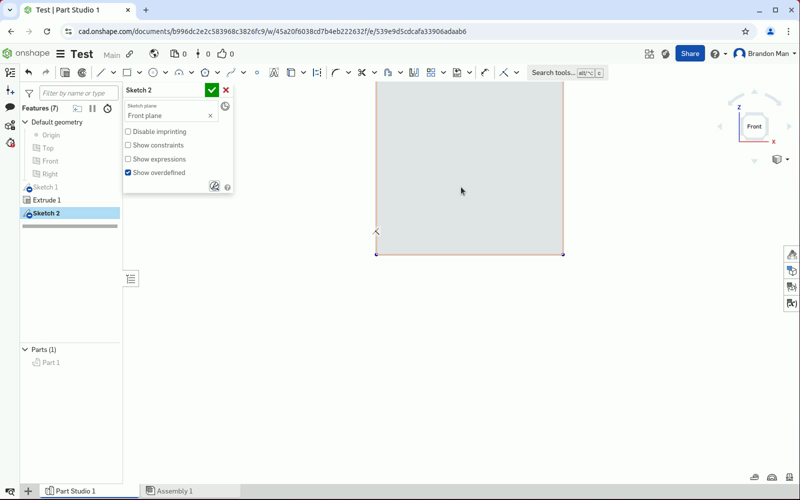
scroll(-6)
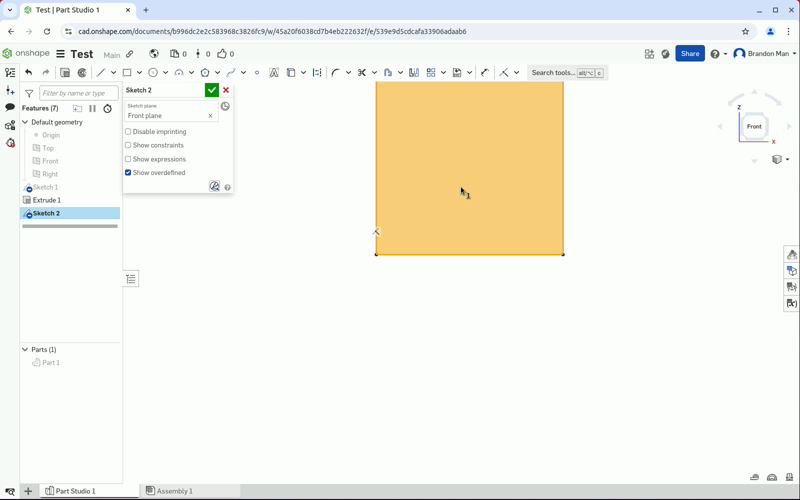
scroll(-6)
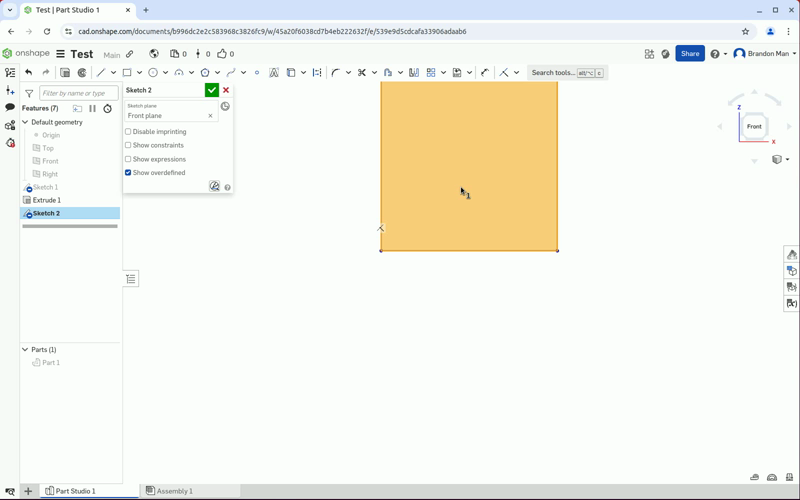
scroll(-6)
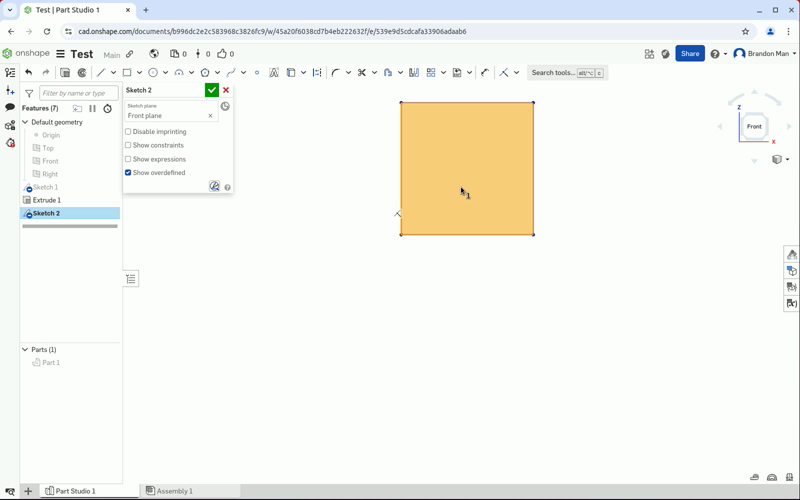
scroll(-6)
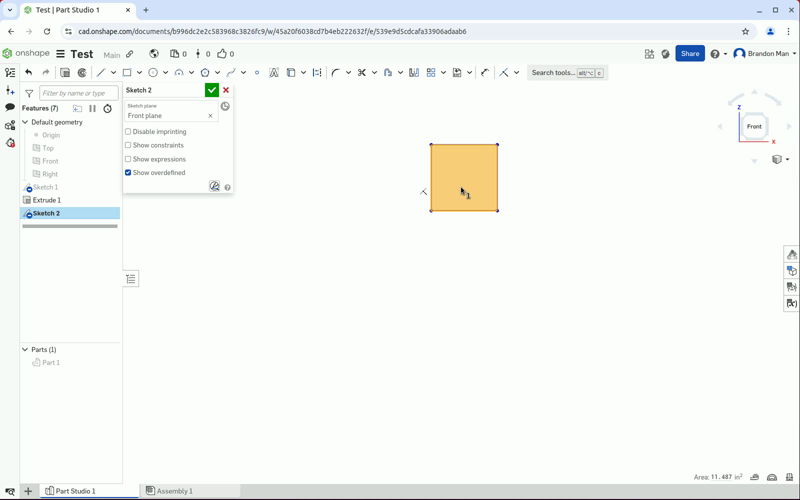
scroll(-6)
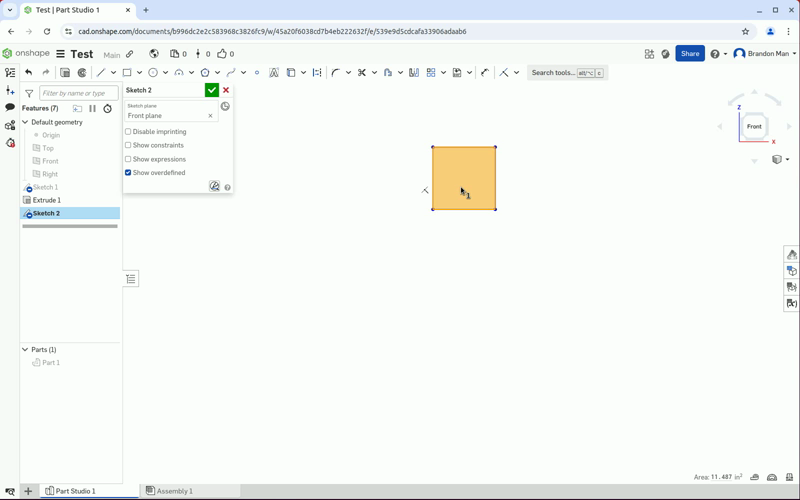
scroll(-6)
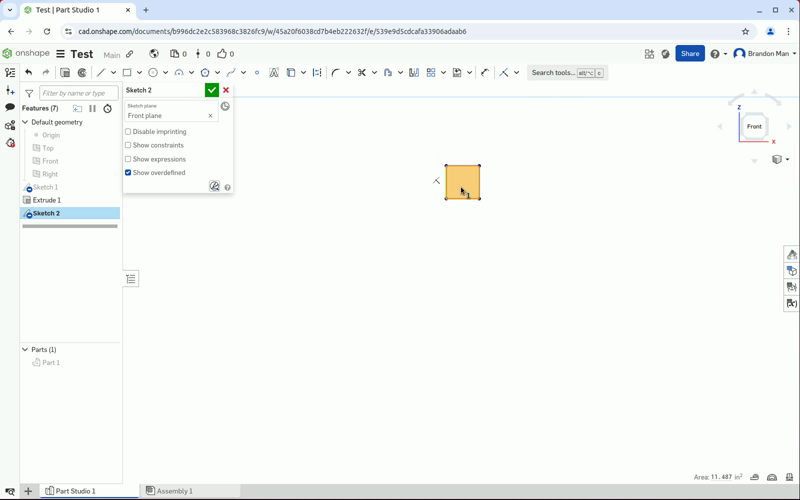
scroll(-6)
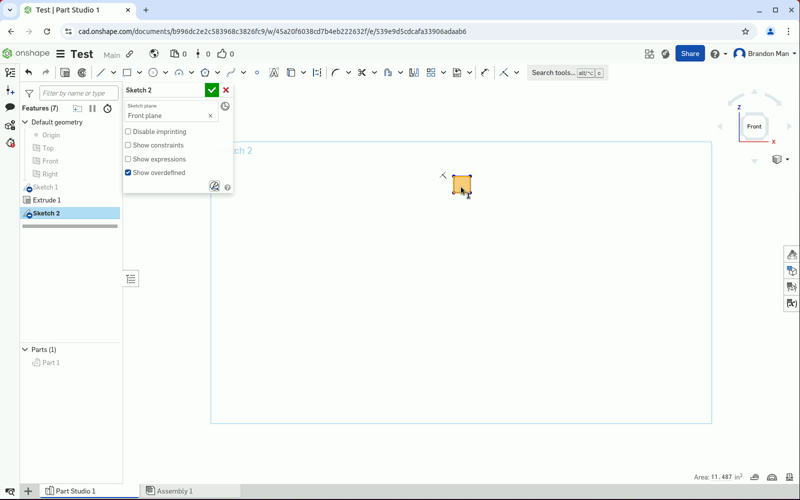
mouse_move(73, 352)
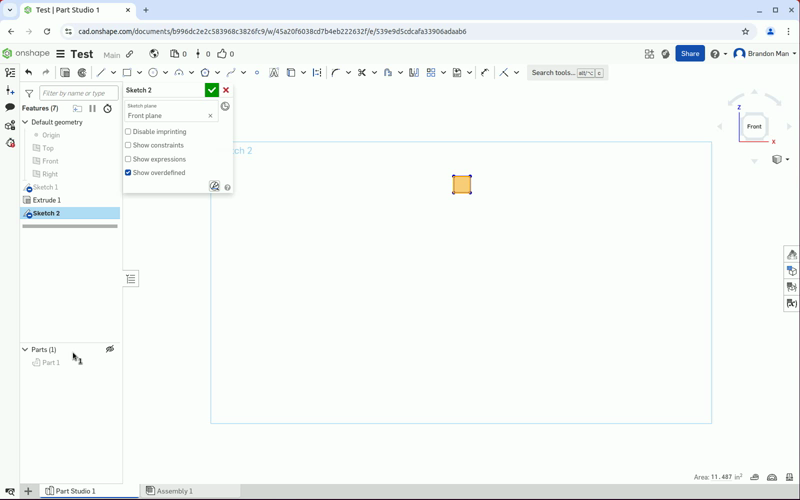
key(shift+y)
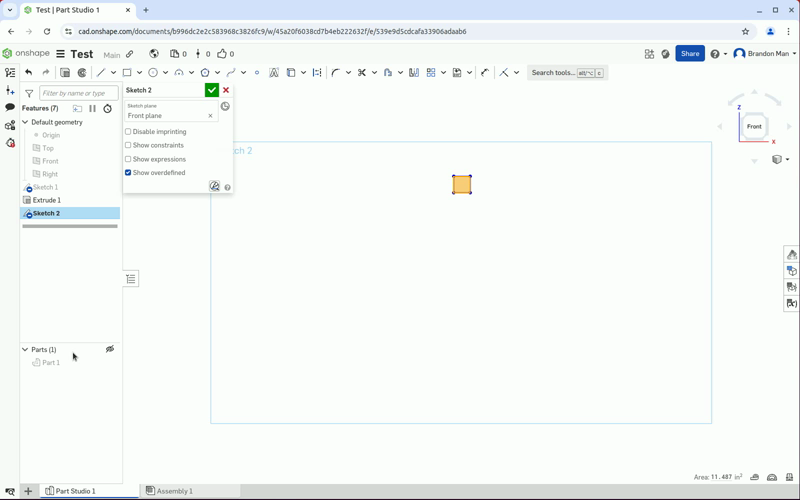
key(shift+e)
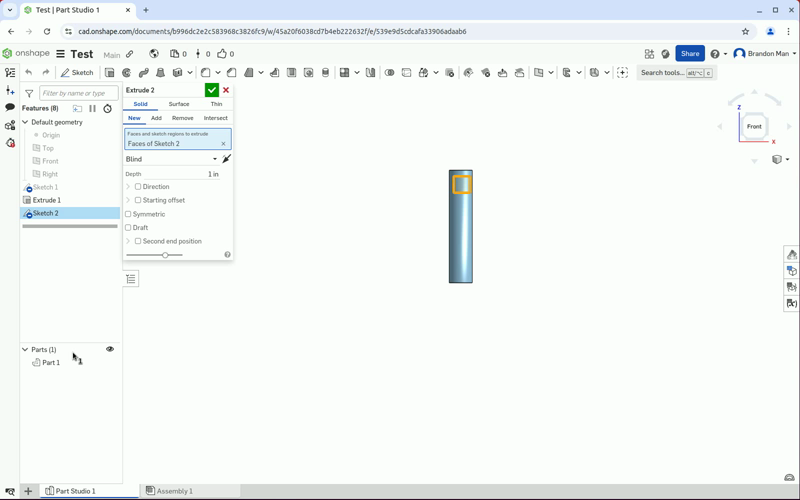
mouse_move(143, 106)
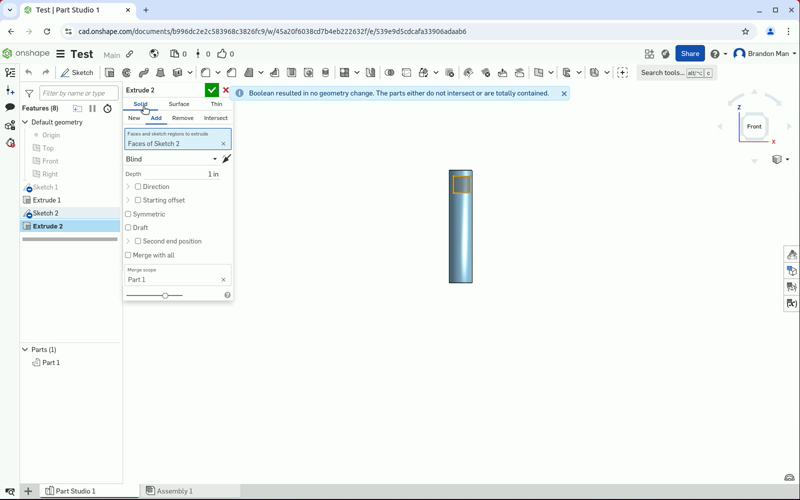
click(143, 106)
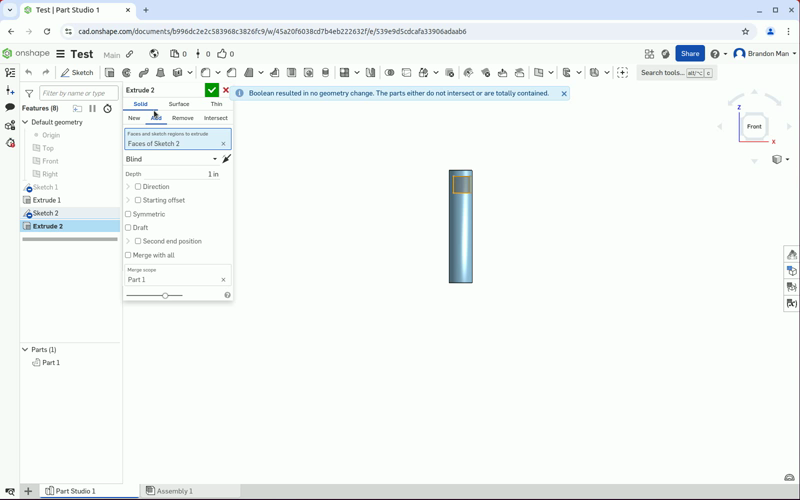
mouse_move(186, 120)
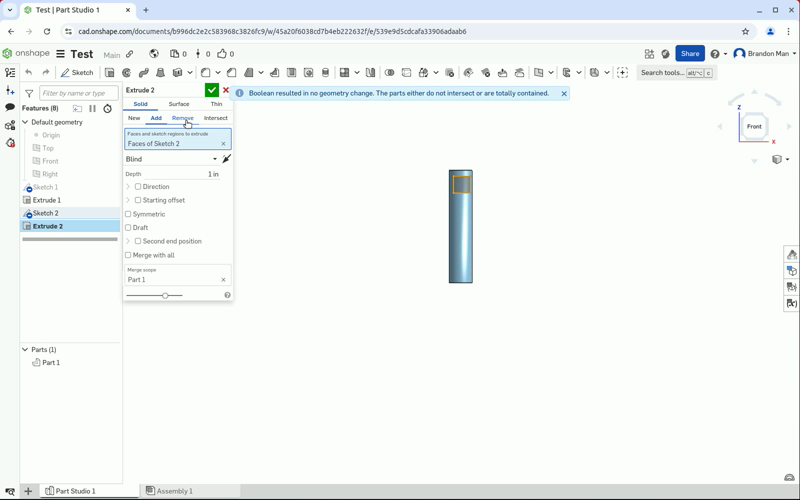
click(186, 120)
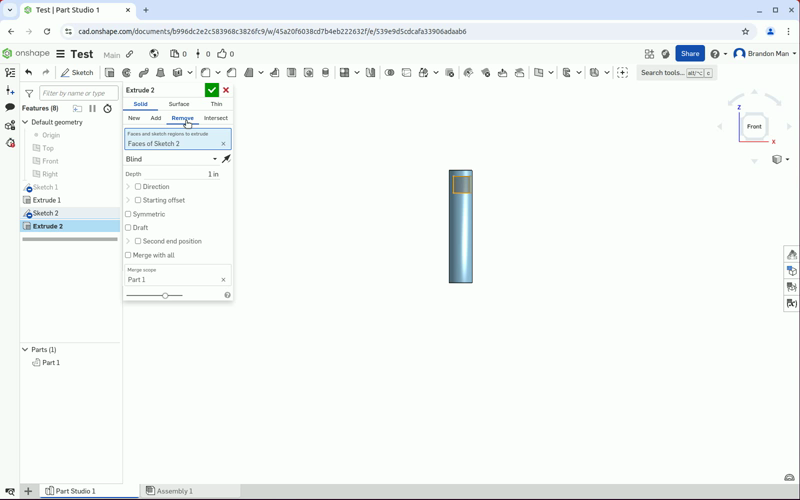
key(tab, 4)
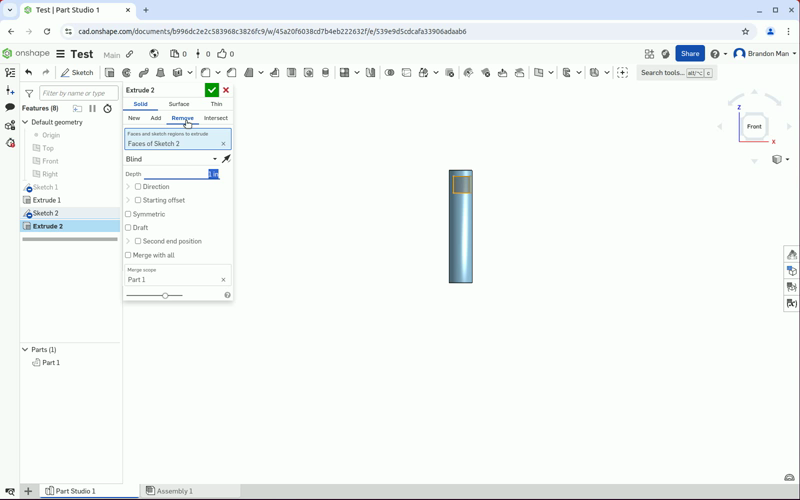
text(3.851)
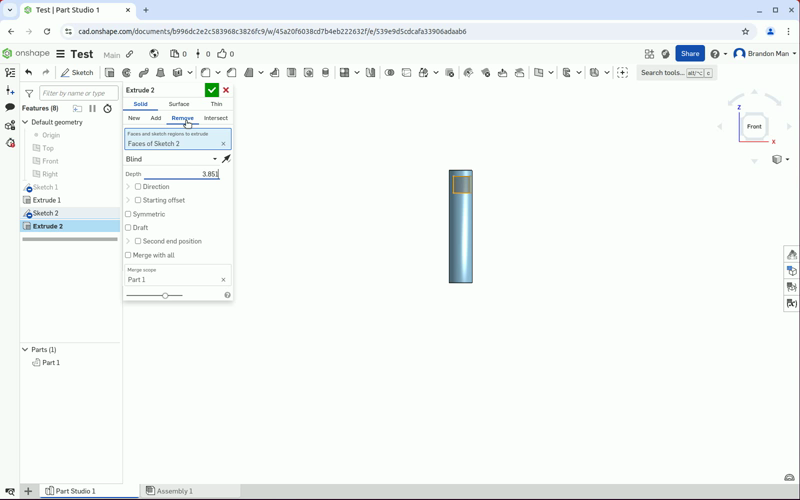
key(tab, 3)
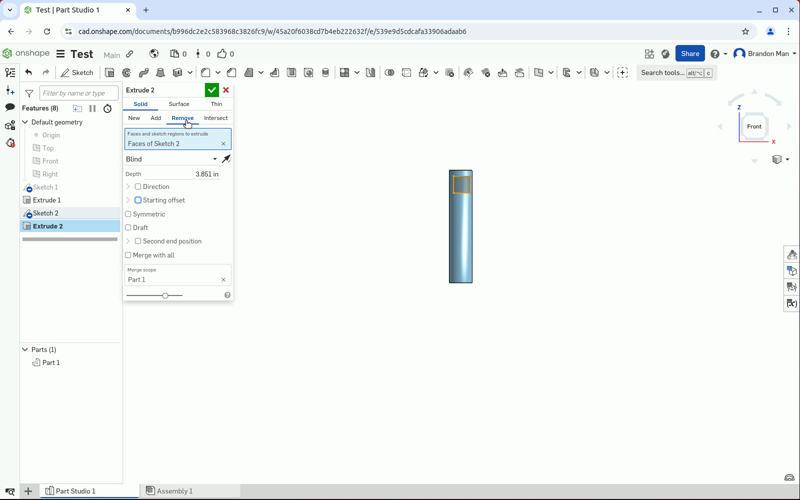
key(tab, 2)
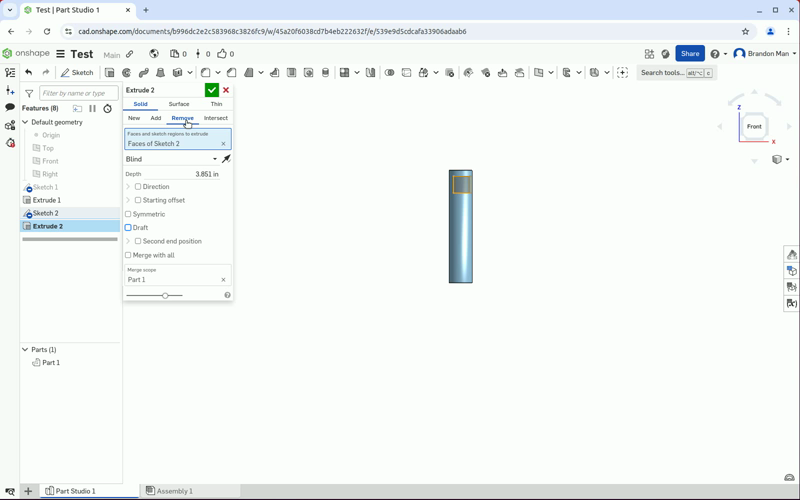
key(space)
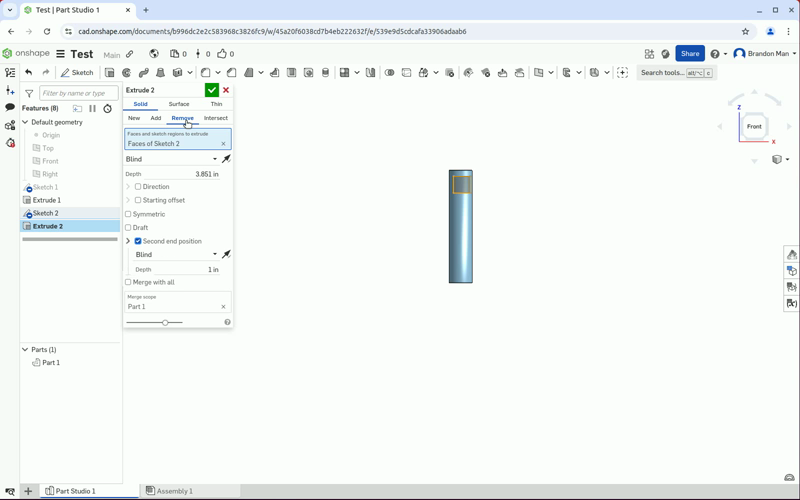
key(tab, 3)
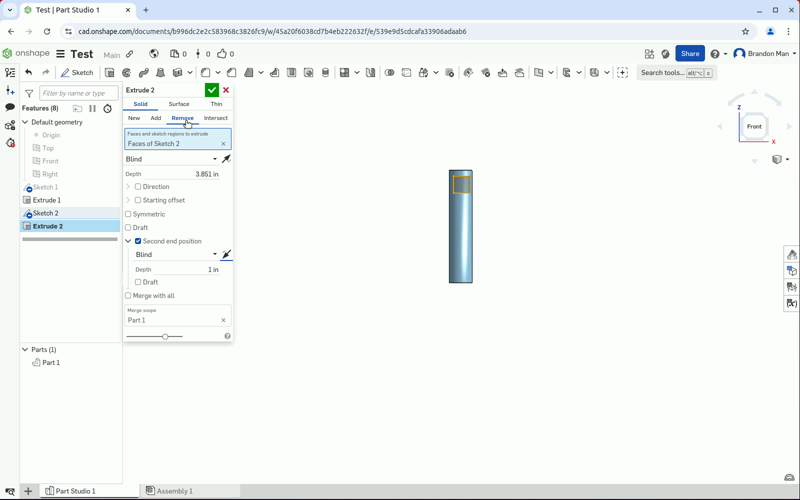
text(3.851)
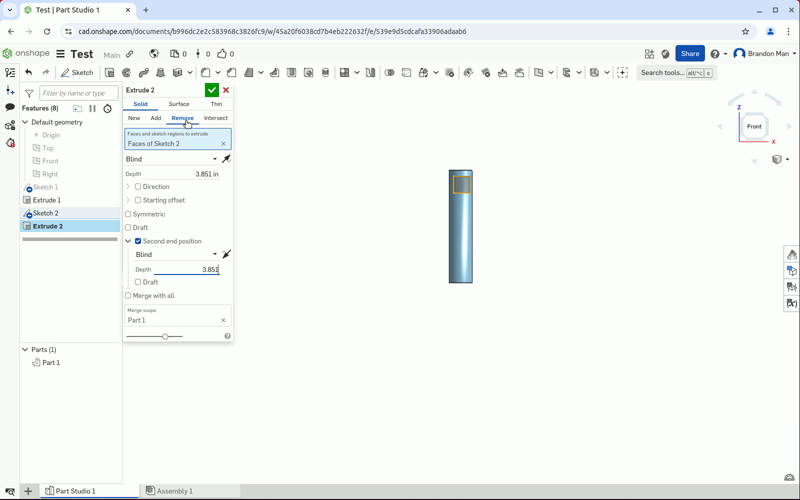
key(tab, 2)
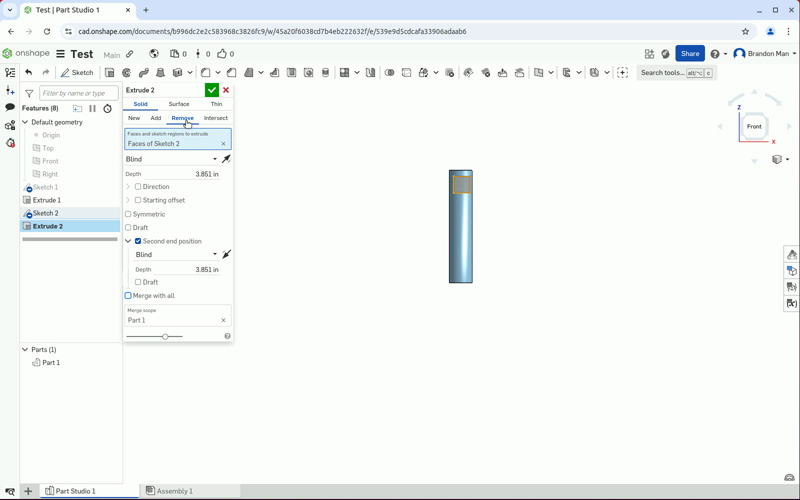
key(space)
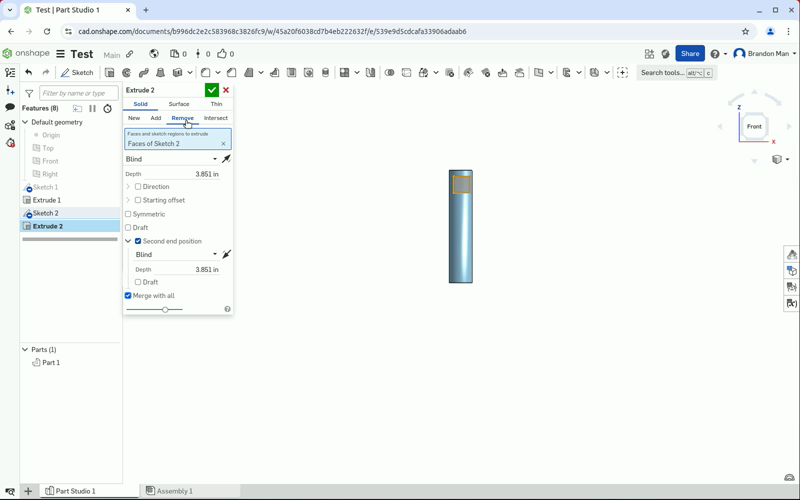
key(enter)
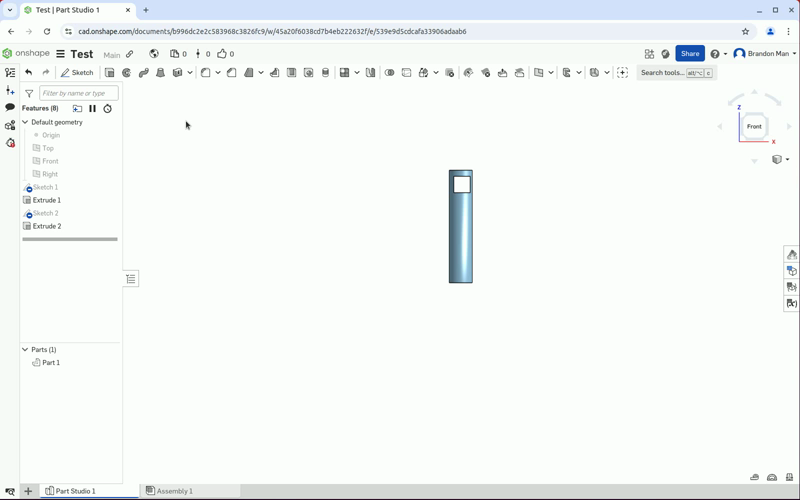
key(shift+h)
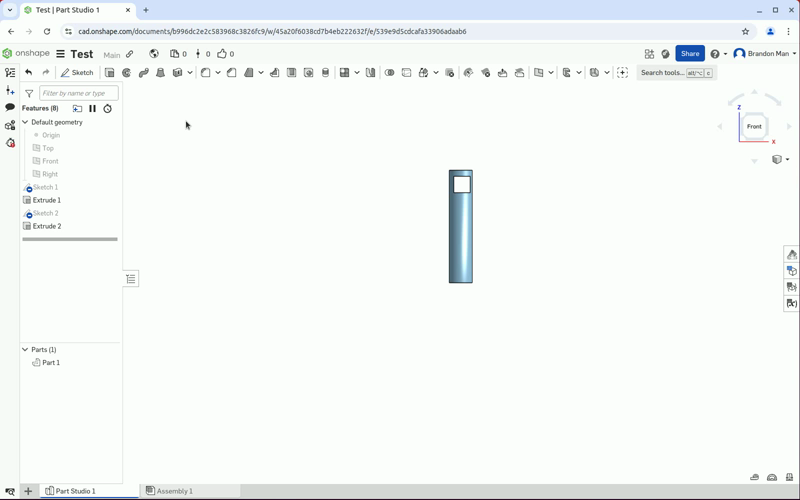
key(shift+h)
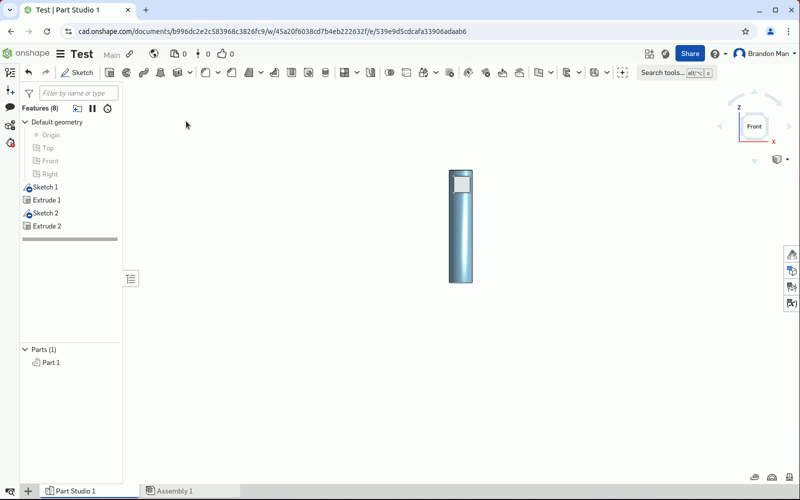
key(shift+7)
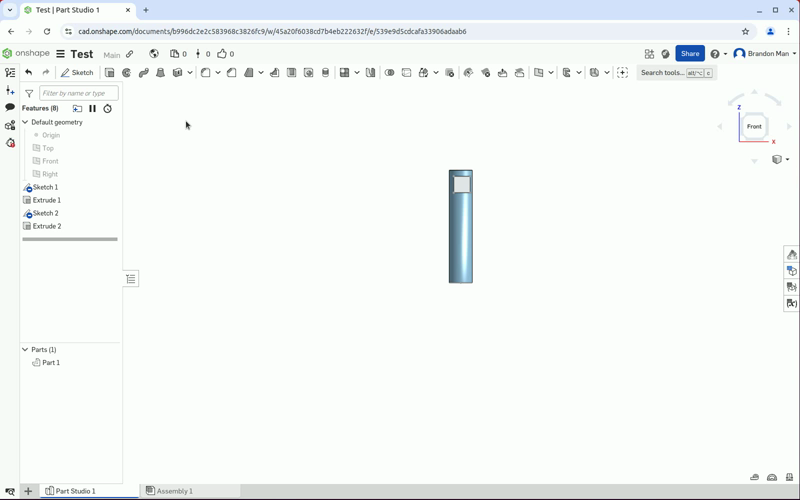
key(left, 2)
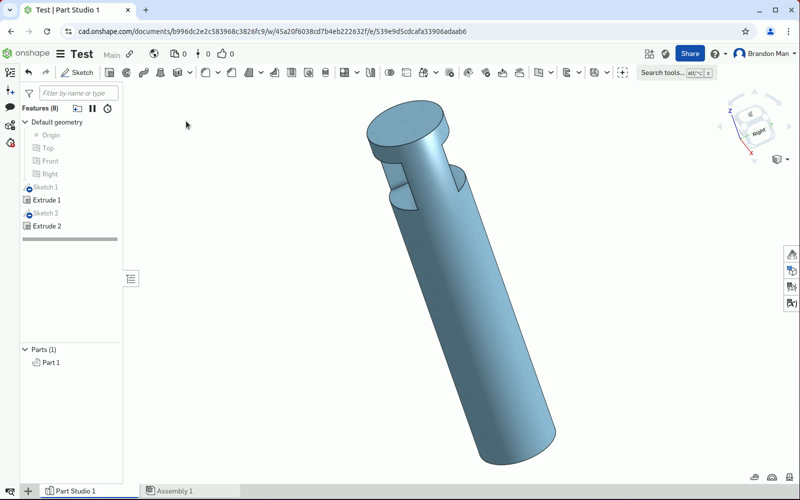
key(down, 2)
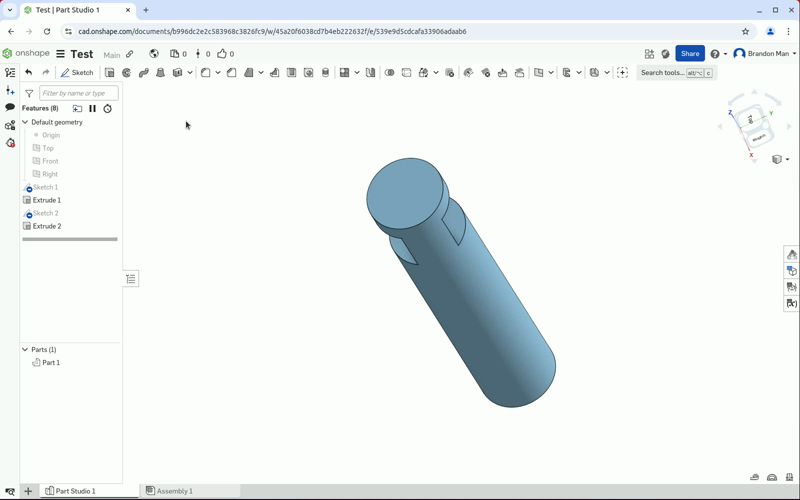
key(up, 2)
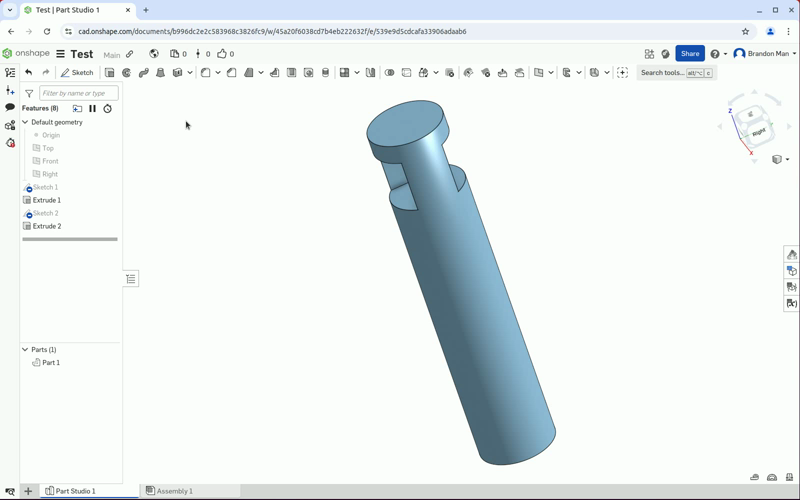
key(right, 2)
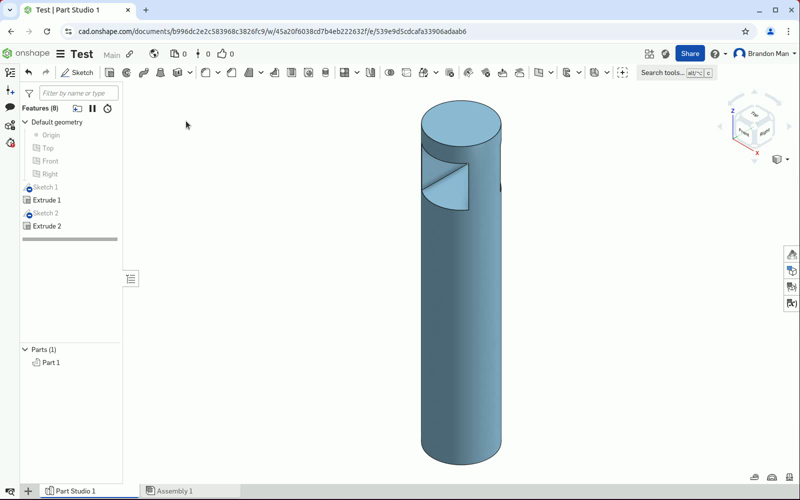
mouse_move(73, 189)
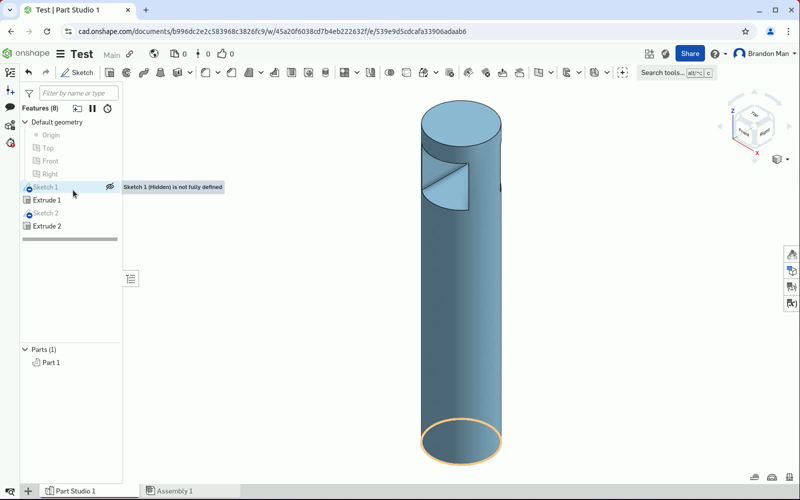
click(73, 189)